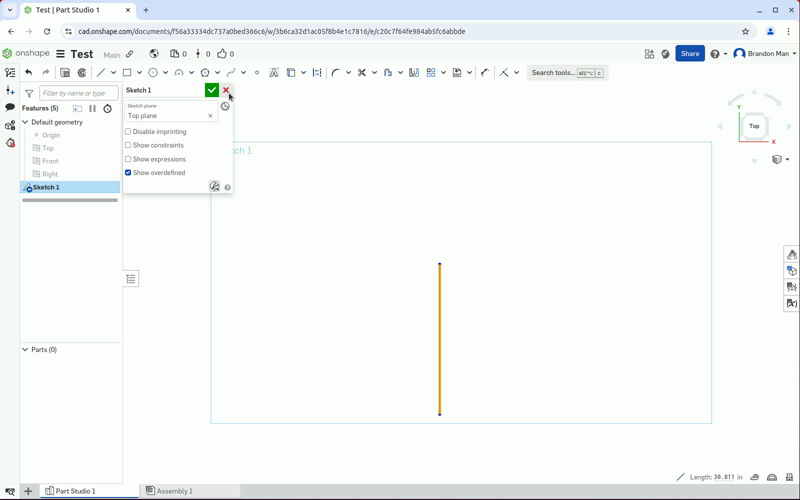
key(shift+h)
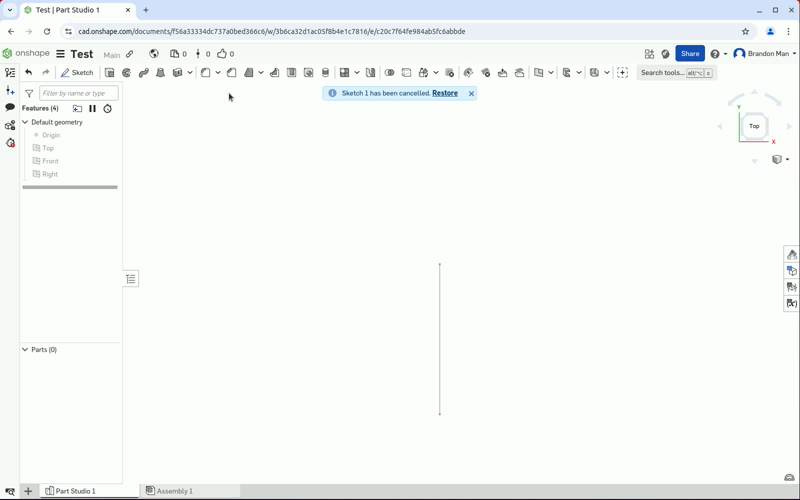
mouse_move(73, 352)
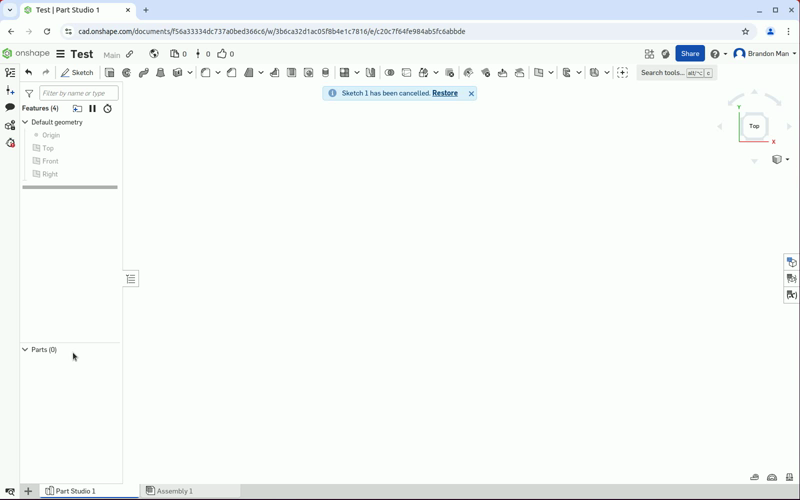
key(y)
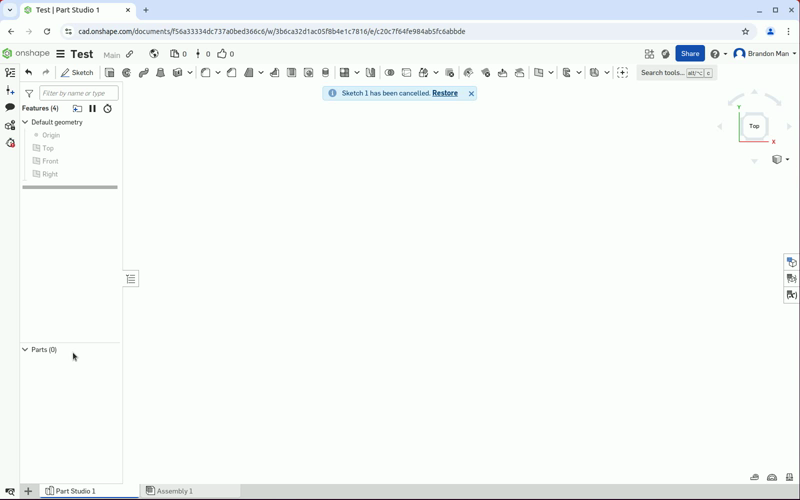
key(shift+p)
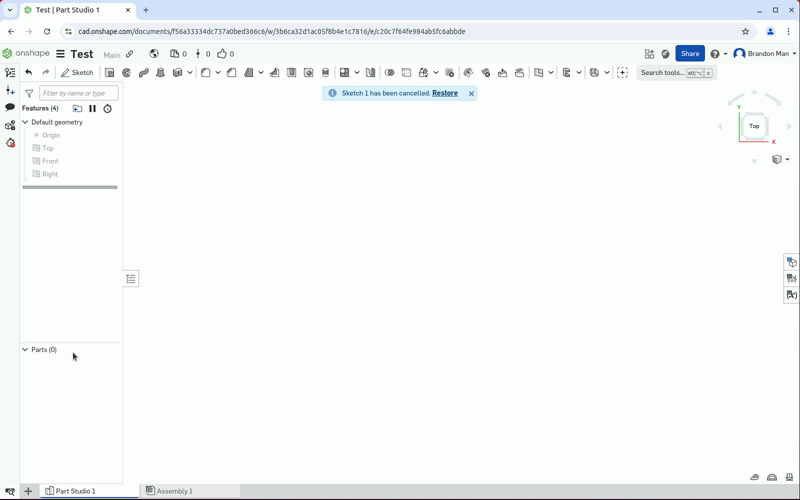
key(space)
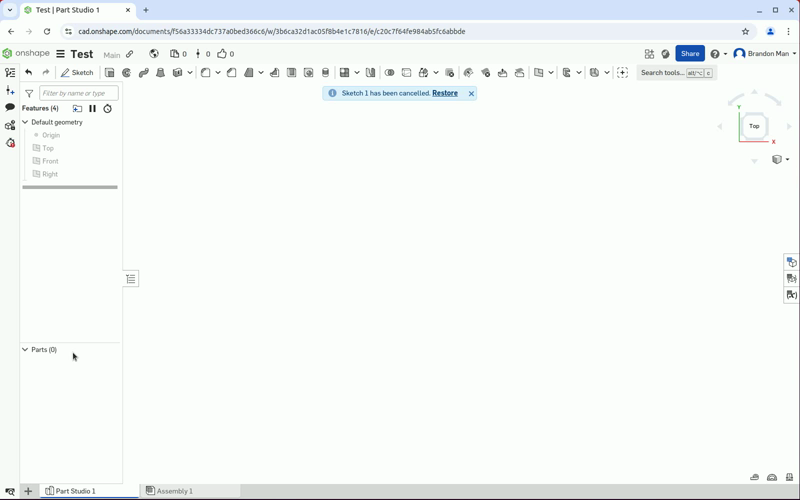
key_down(shift)
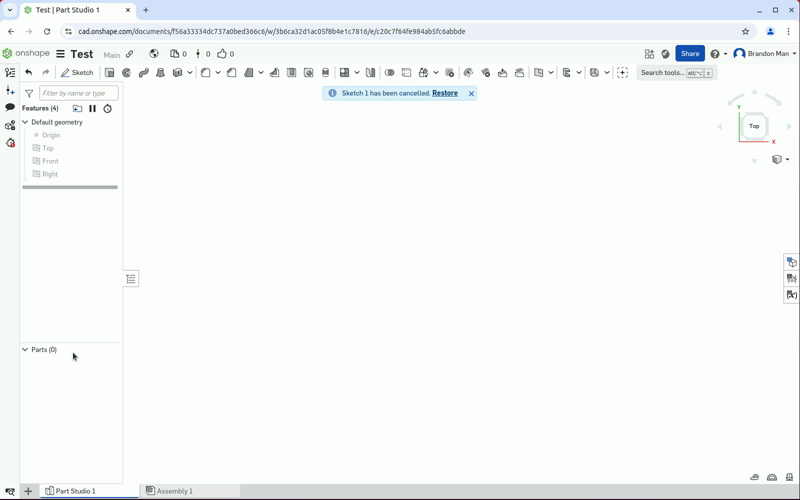
key(up)
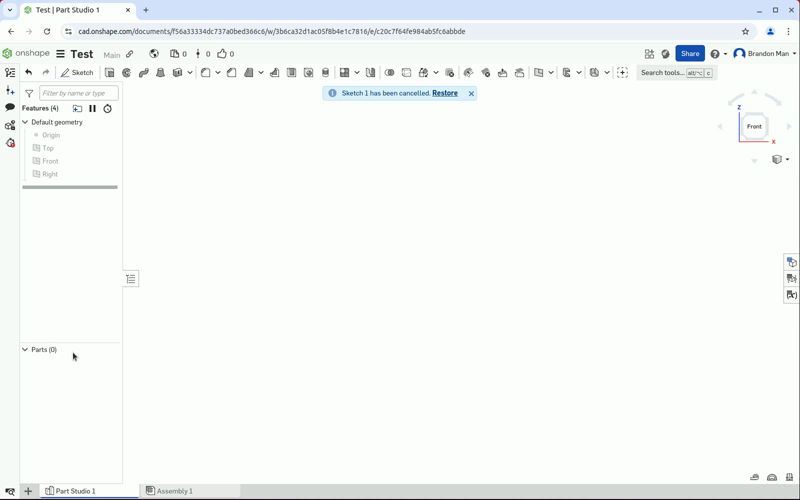
key_up(shift)
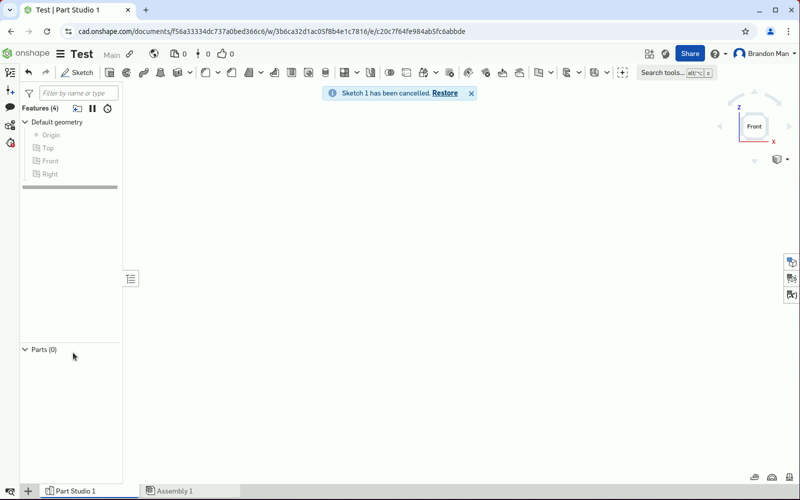
mouse_move(73, 352)
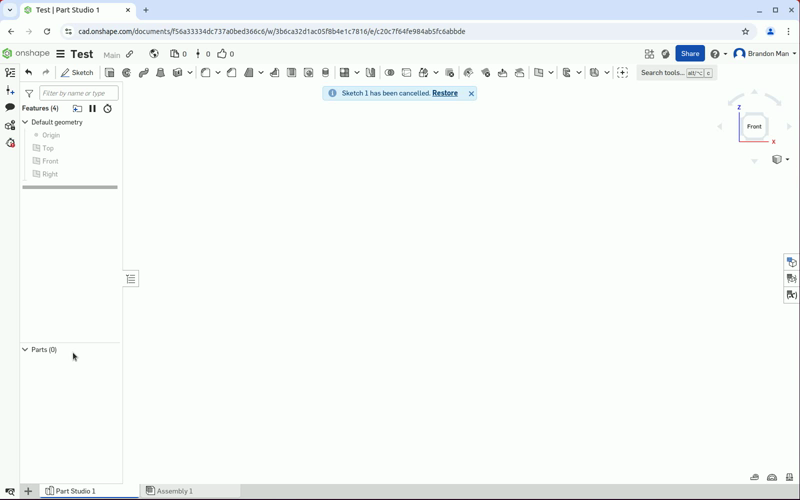
key(shift+y)
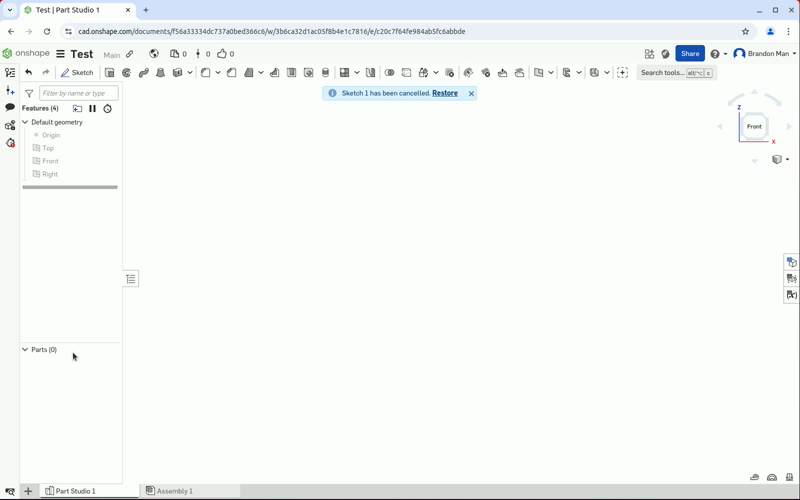
key(shift+s)
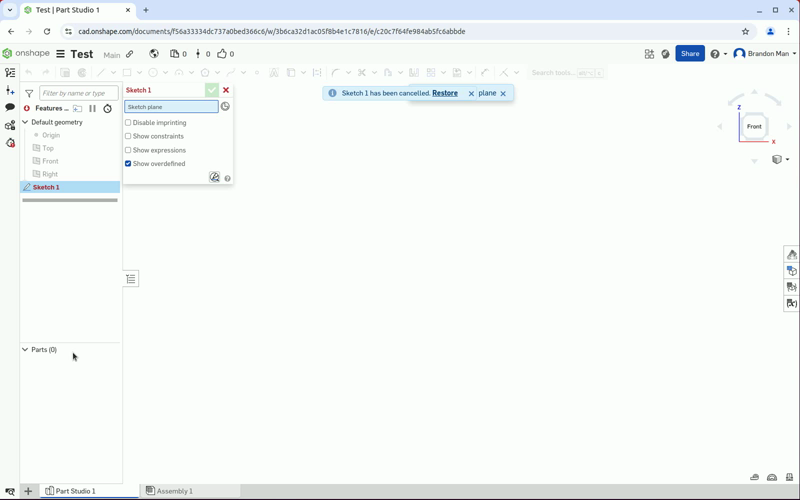
mouse_move(73, 163)
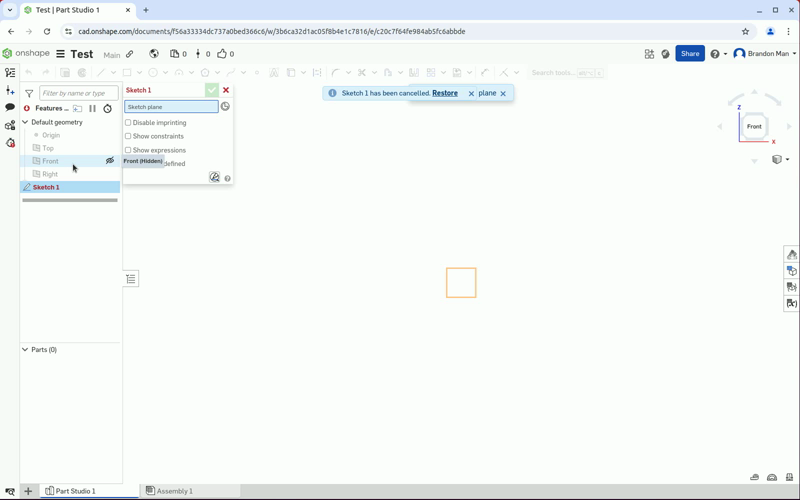
click(73, 163)
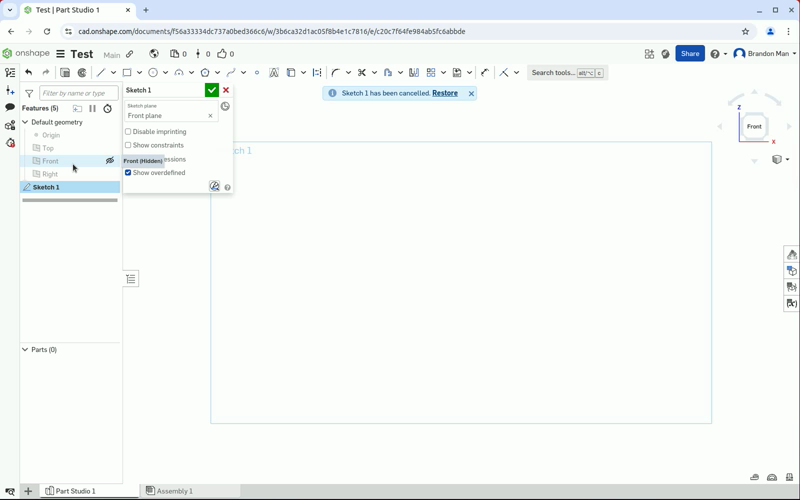
mouse_move(73, 352)
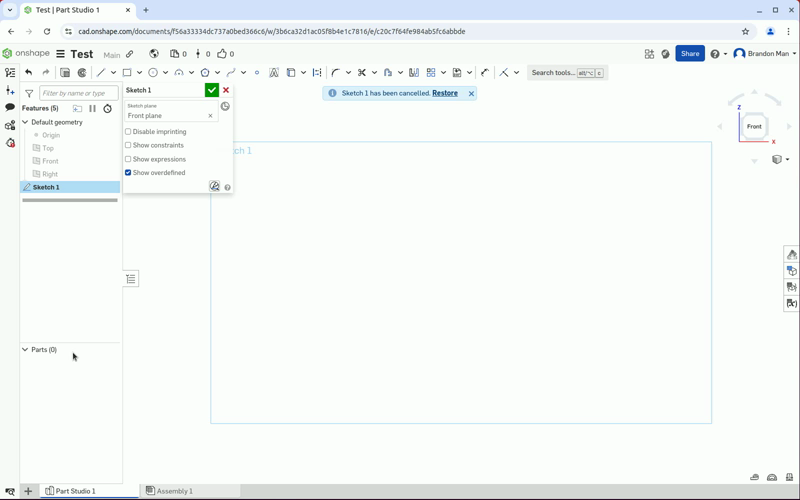
key(y)
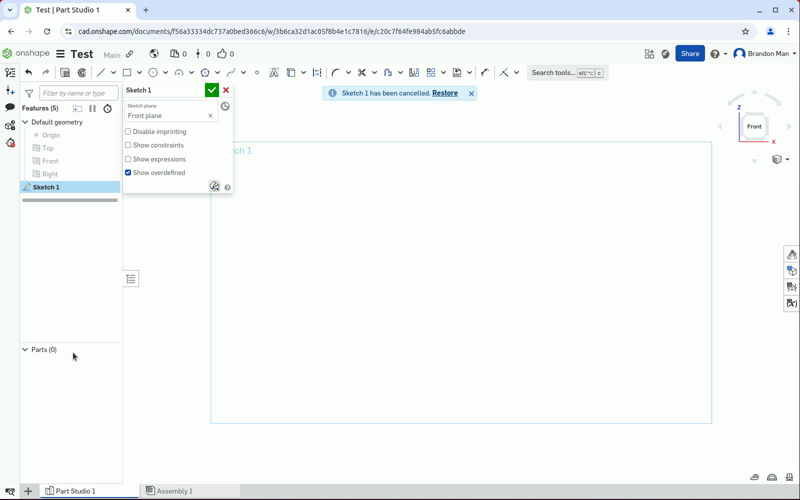
key(c)
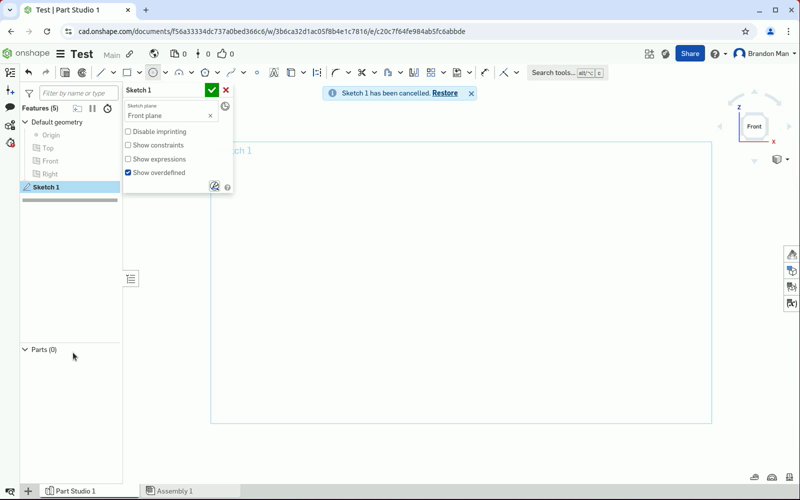
key_down(shift)
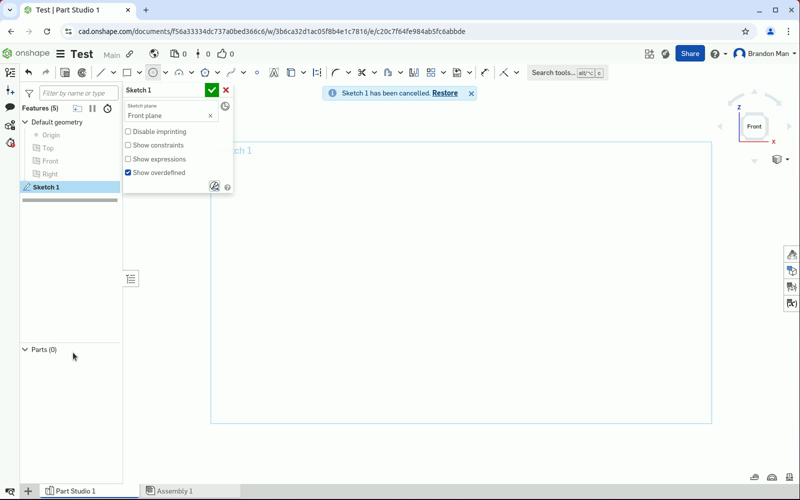
mouse_move(461, 282)
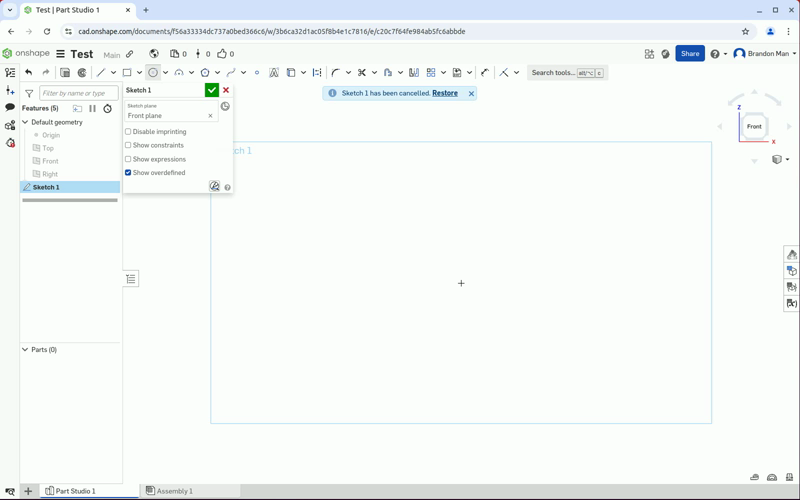
click(461, 282)
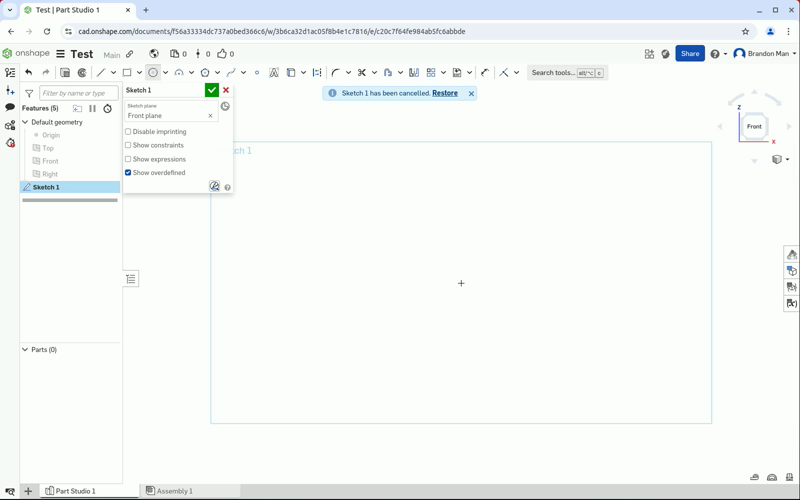
key_up(shift)
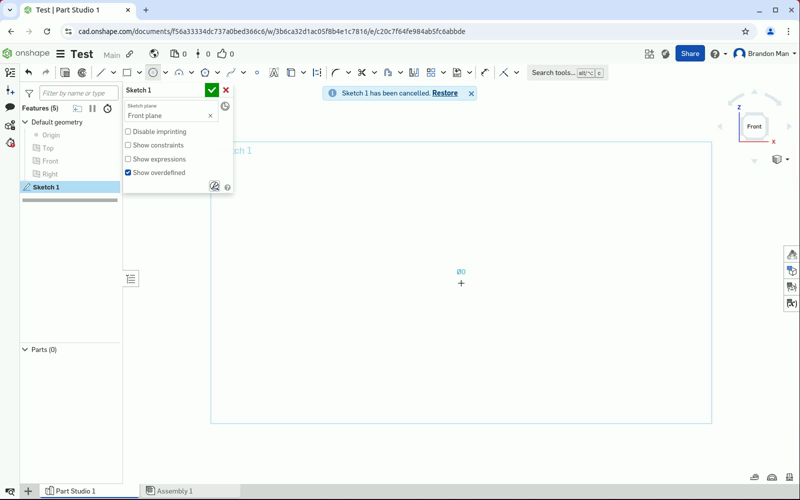
mouse_move(499, 282)
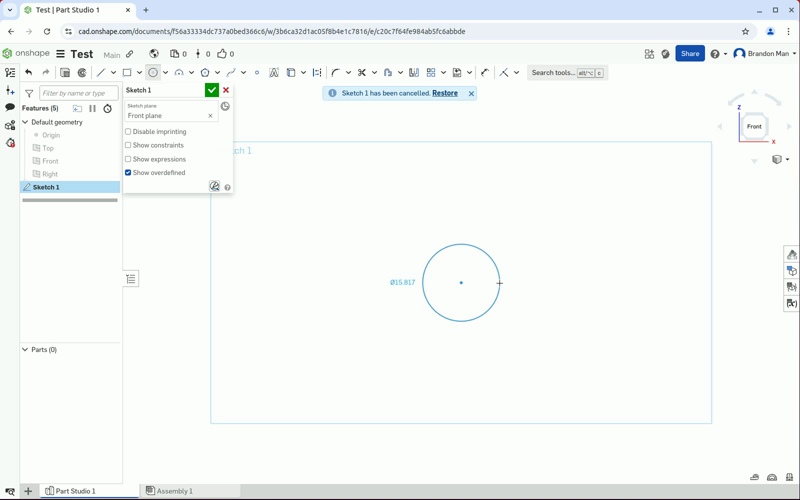
click(499, 282)
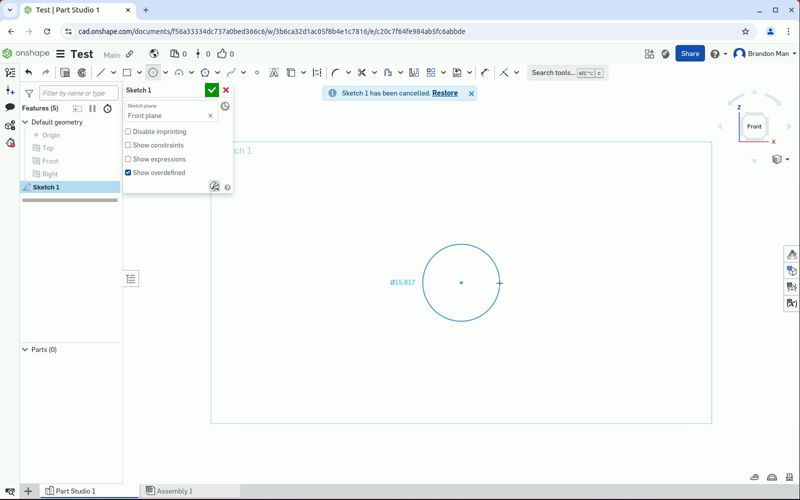
key(esc)
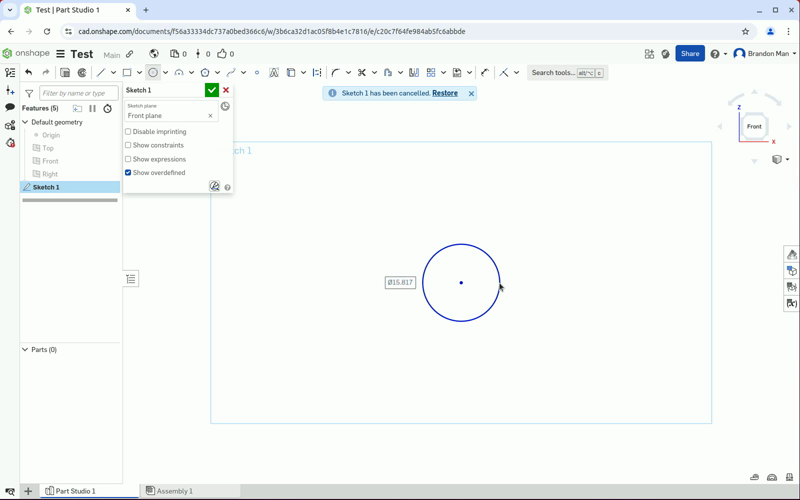
mouse_move(451, 310)
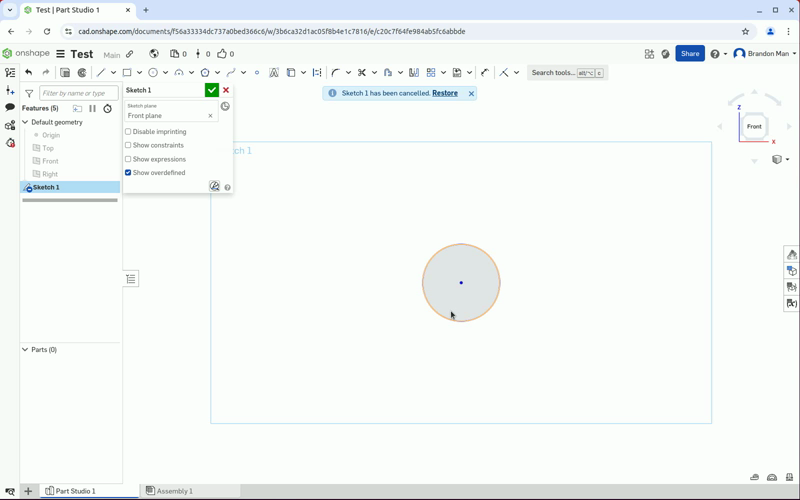
click(451, 310)
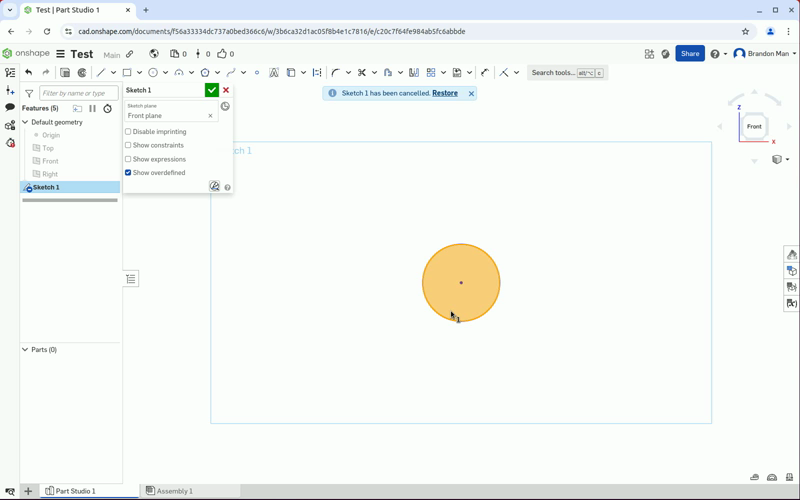
mouse_move(73, 352)
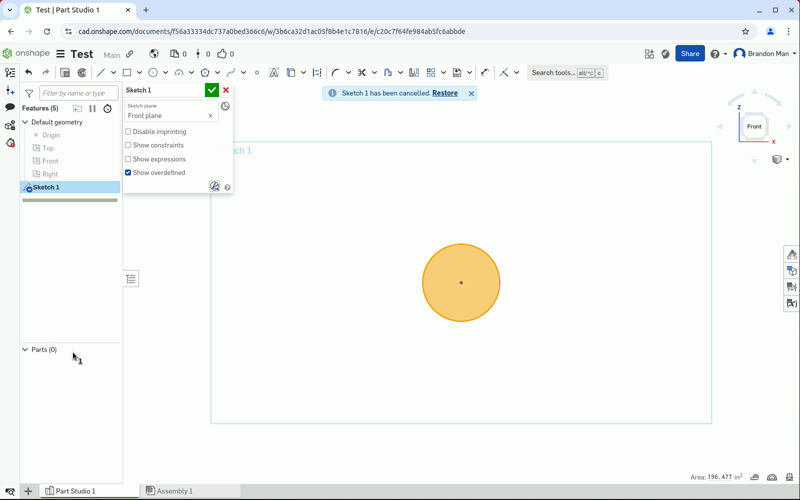
key(shift+y)
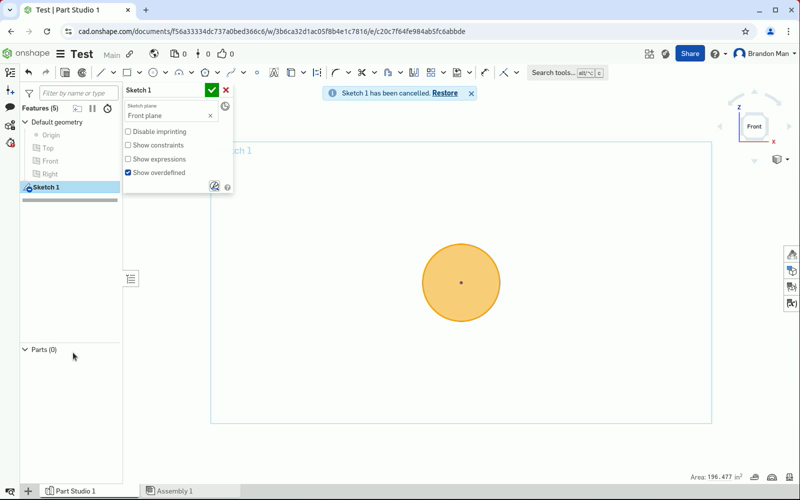
key(shift+e)
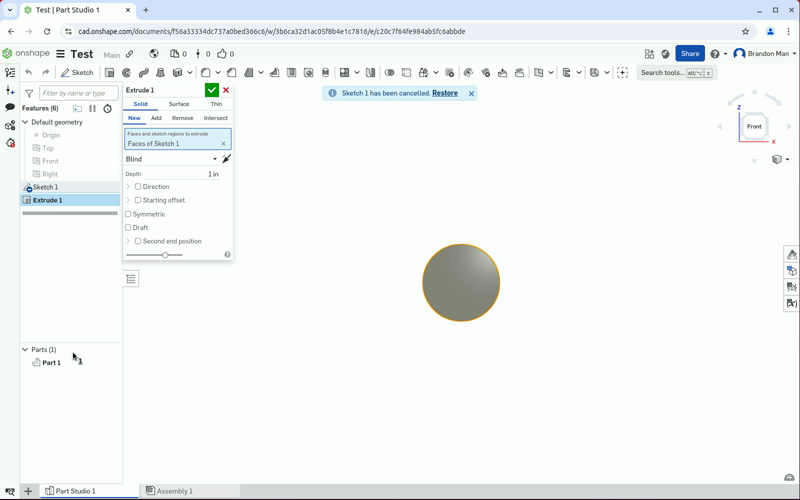
mouse_move(143, 106)
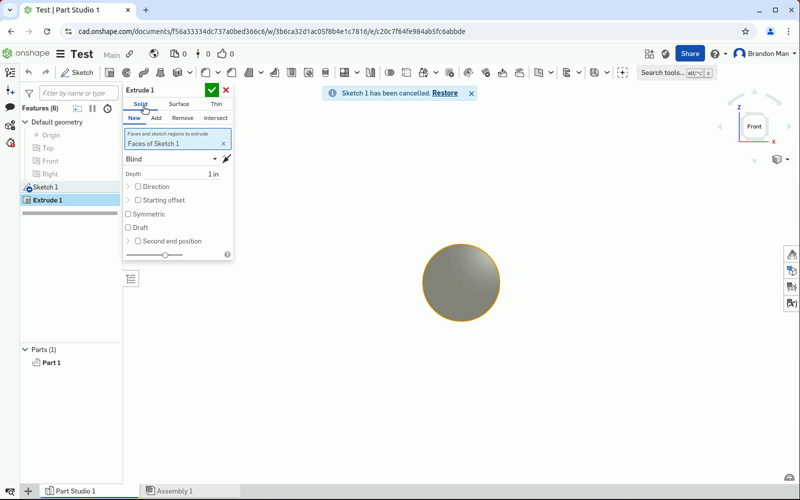
click(143, 106)
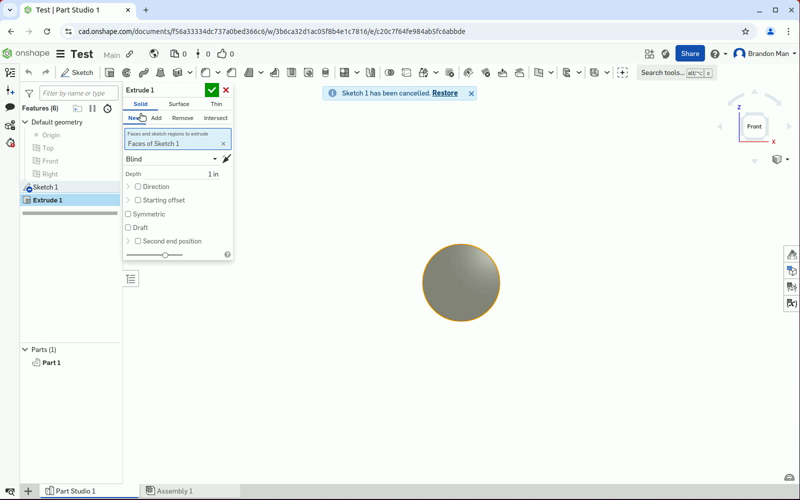
mouse_move(137, 120)
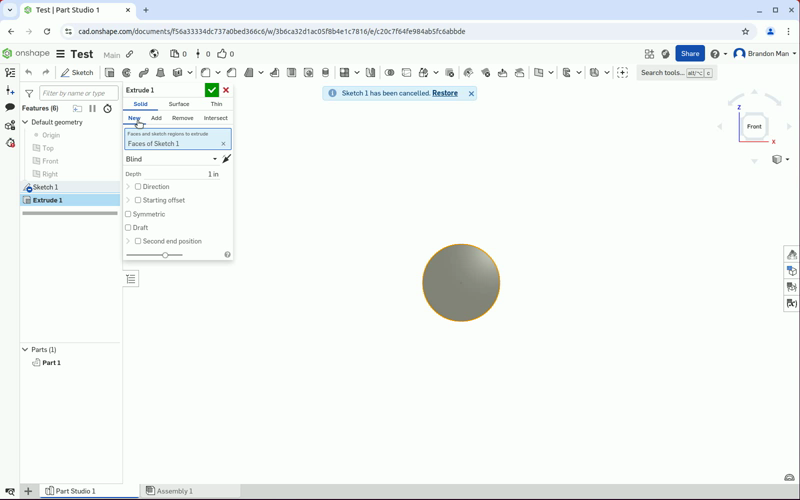
click(137, 120)
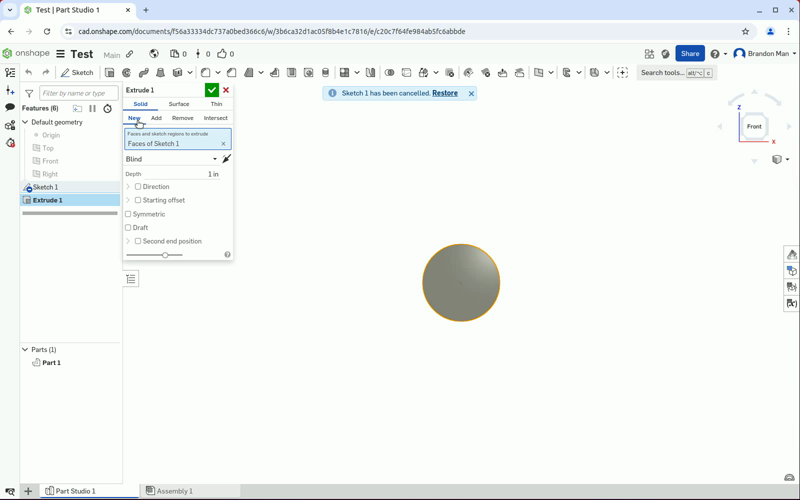
key(tab, 4)
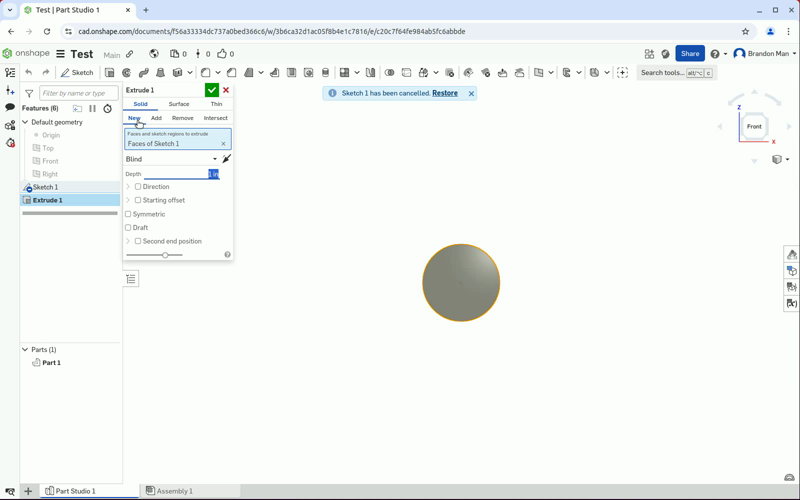
text(23.108)
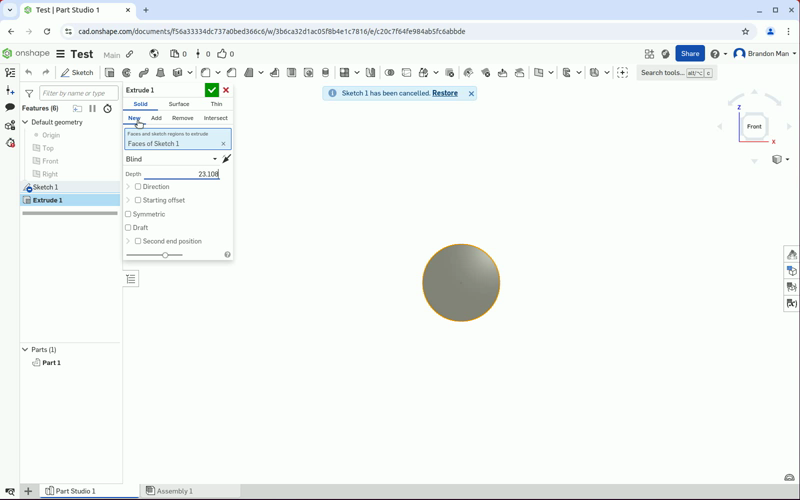
key(enter)
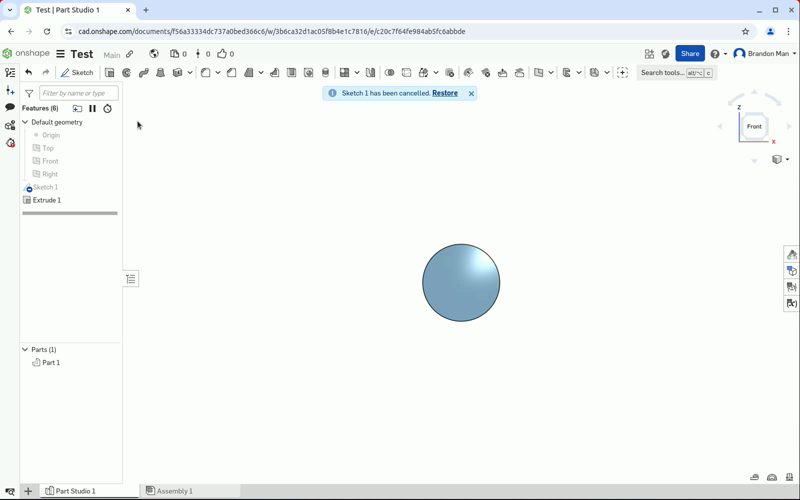
key(shift+h)
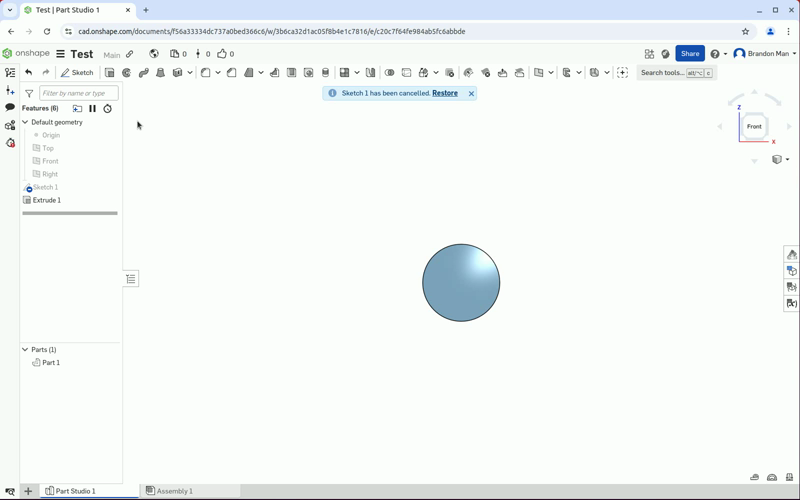
key(shift+h)
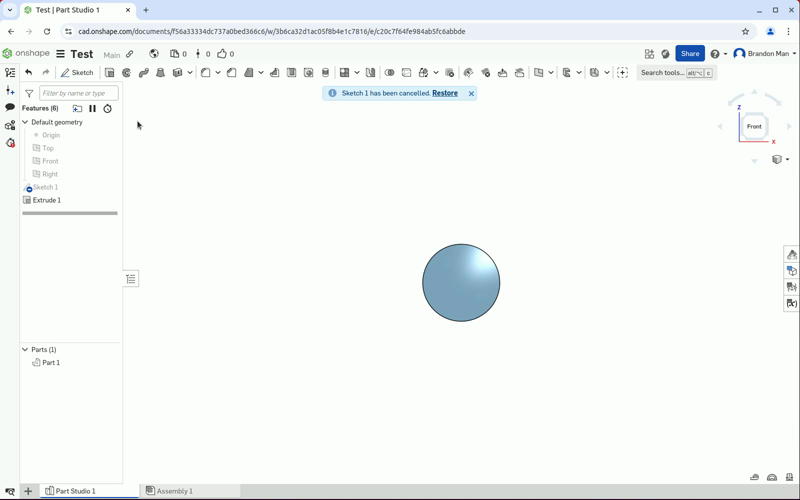
mouse_move(73, 189)
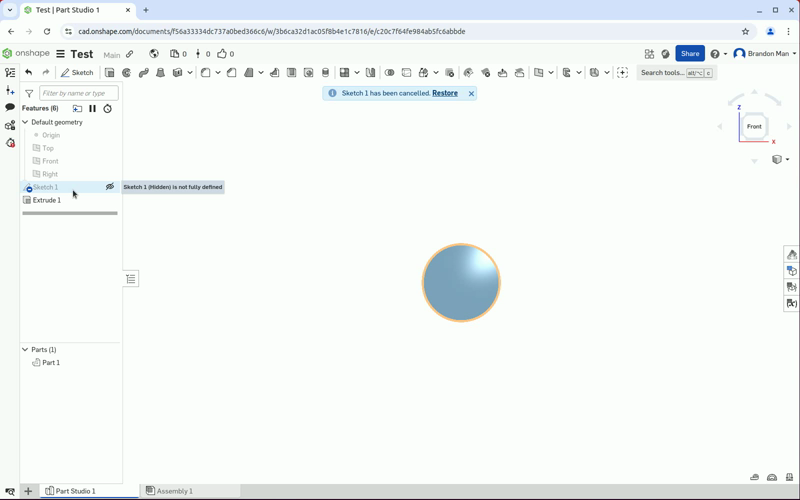
click(73, 189)
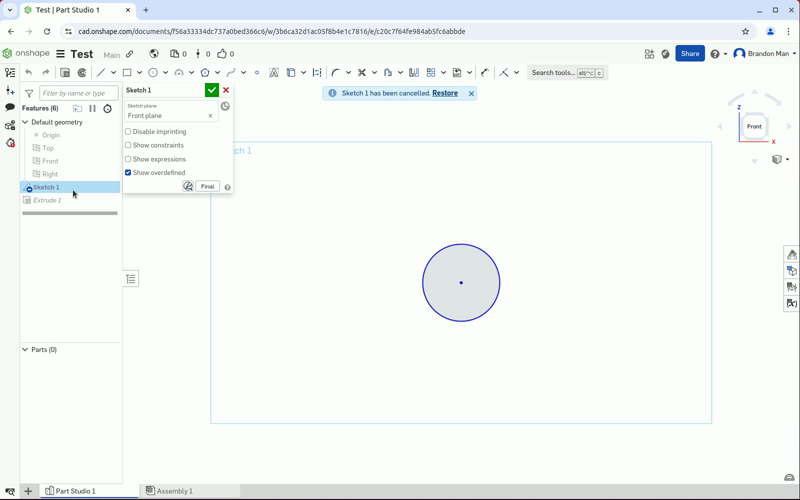
mouse_move(229, 92)
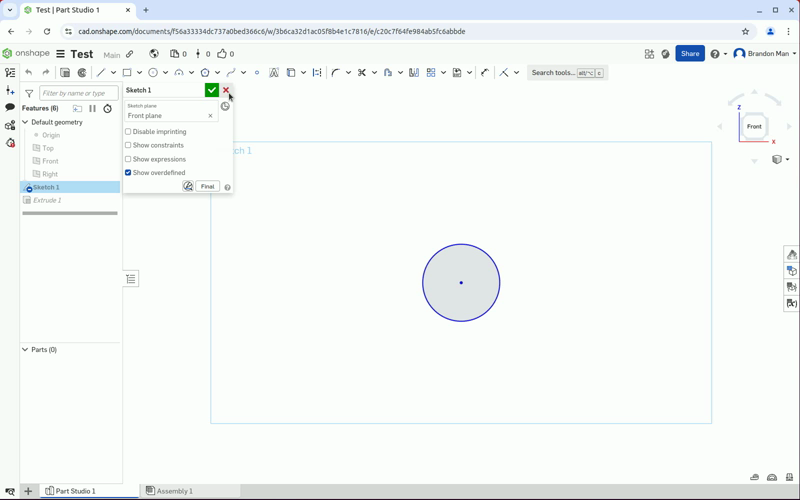
click(229, 92)
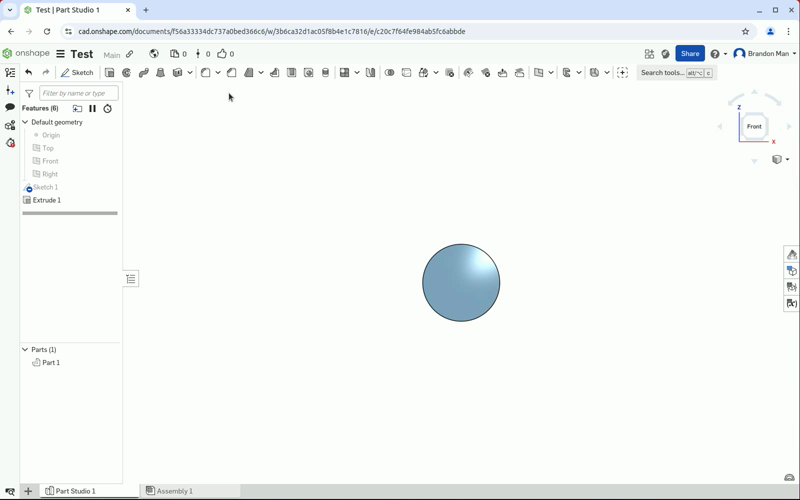
mouse_move(541, 75)
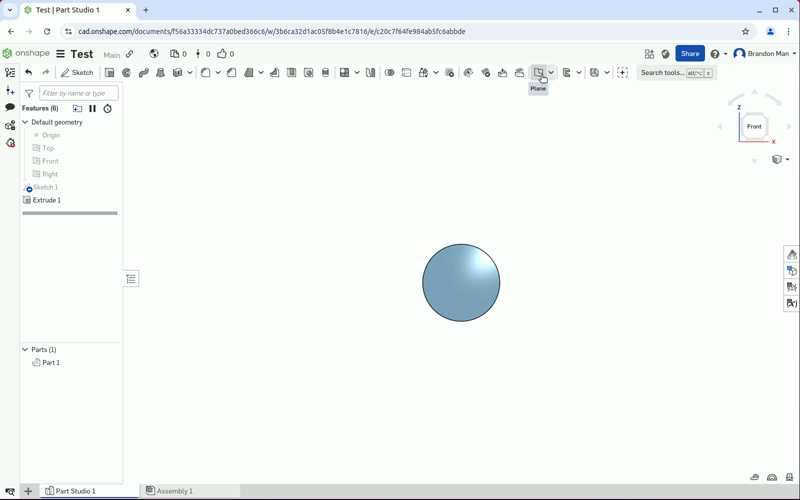
click(541, 75)
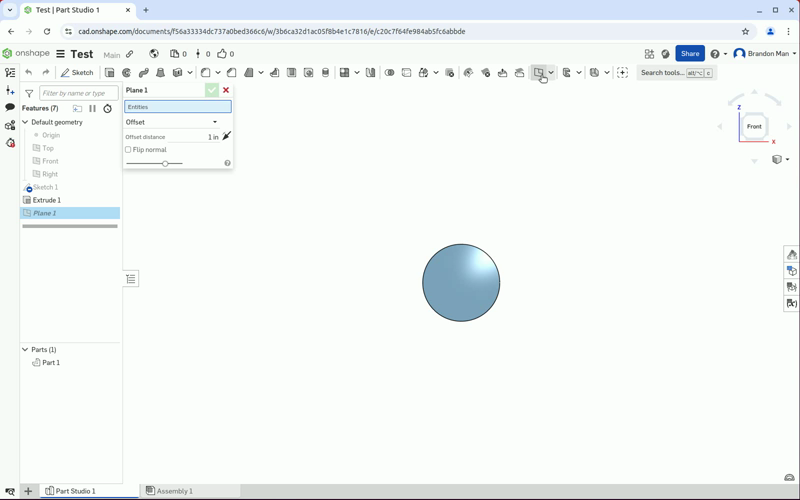
mouse_move(73, 163)
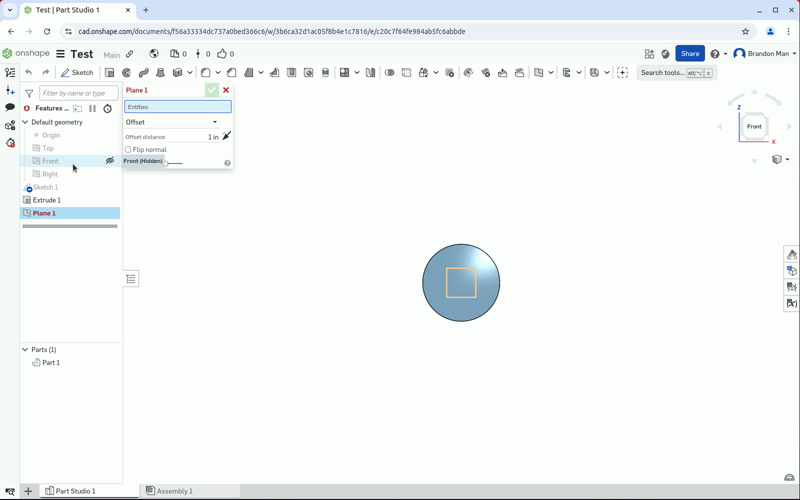
click(73, 163)
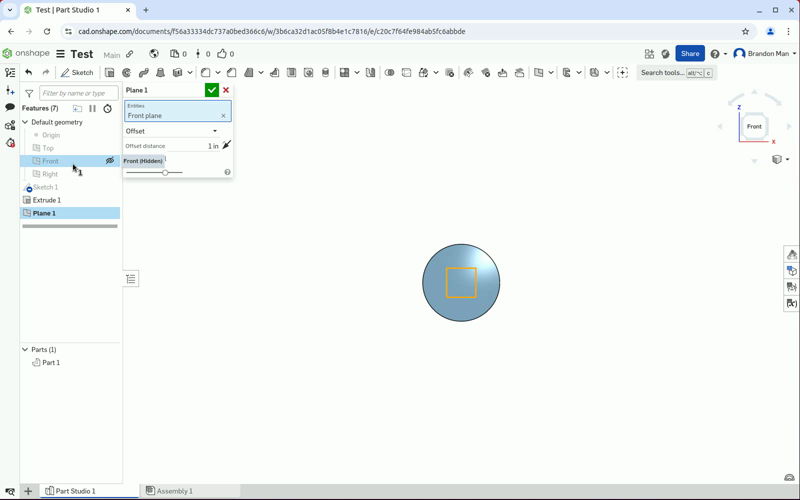
key(tab, 2)
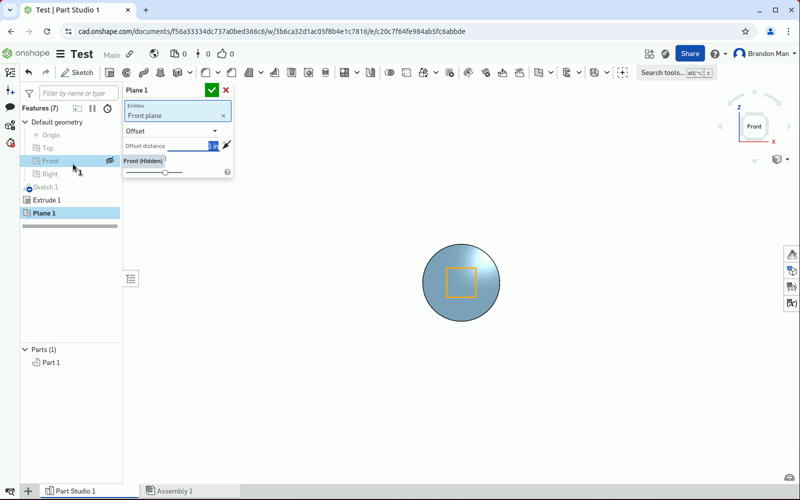
text(23.108)
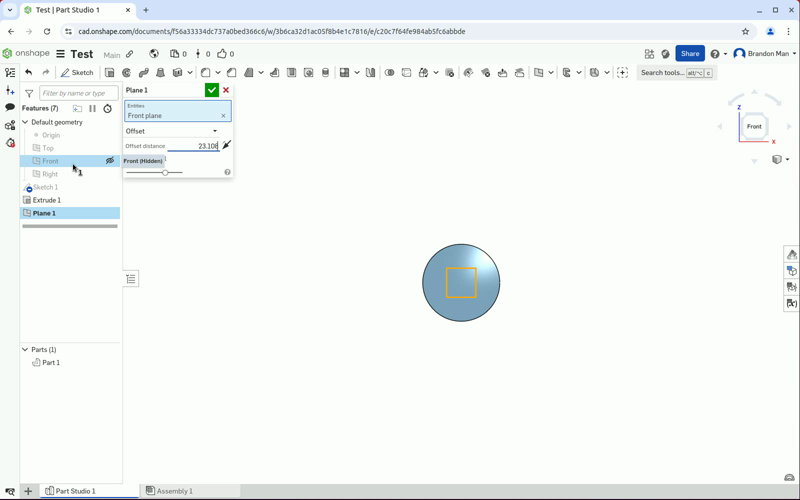
key(enter, 2)
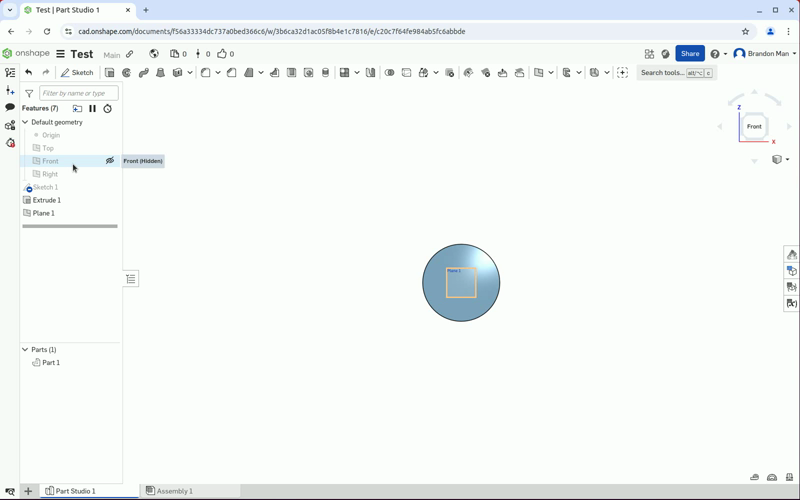
key(shift+s)
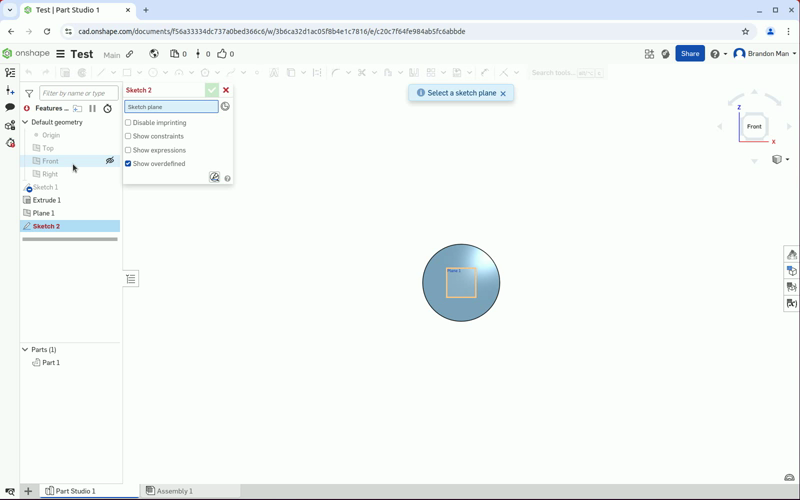
mouse_move(73, 215)
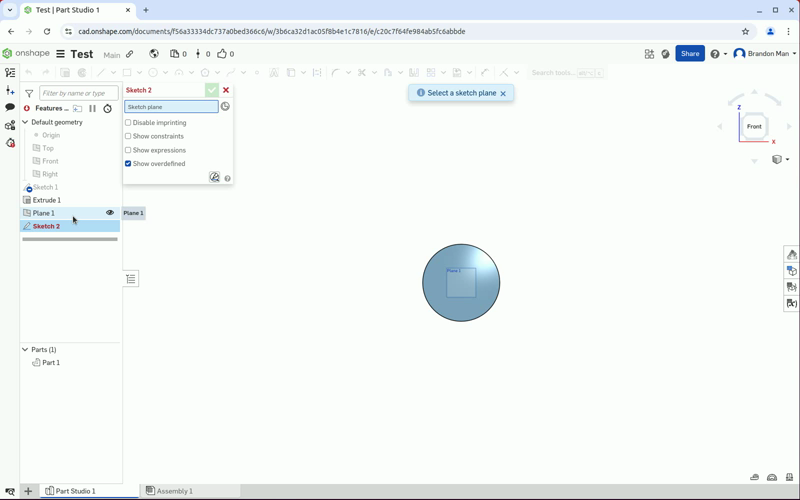
click(73, 215)
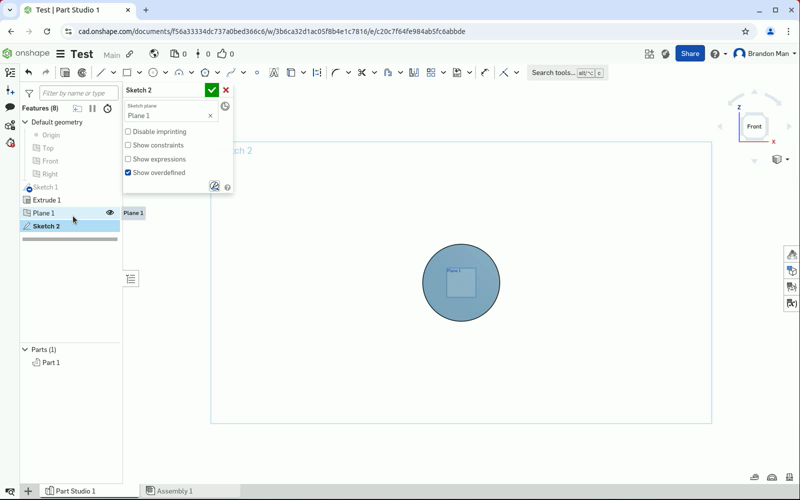
mouse_move(73, 352)
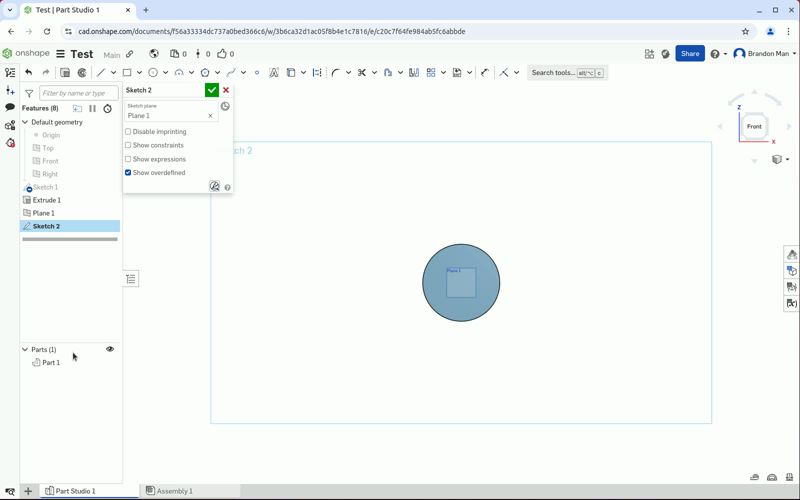
key(y)
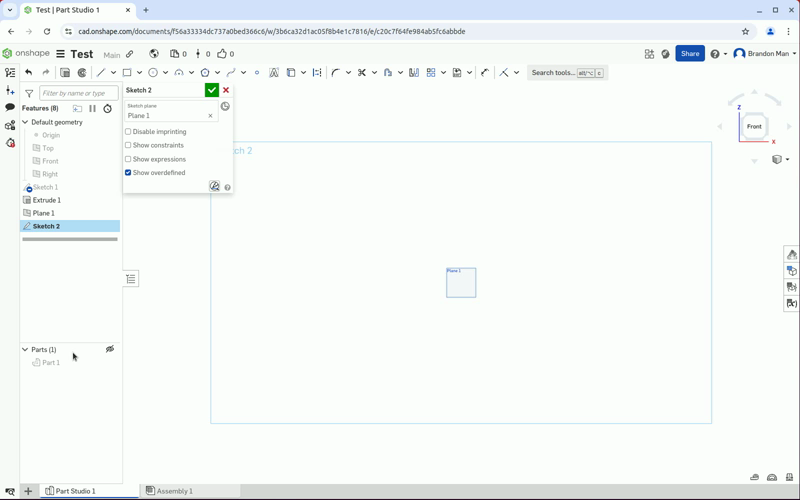
key(l)
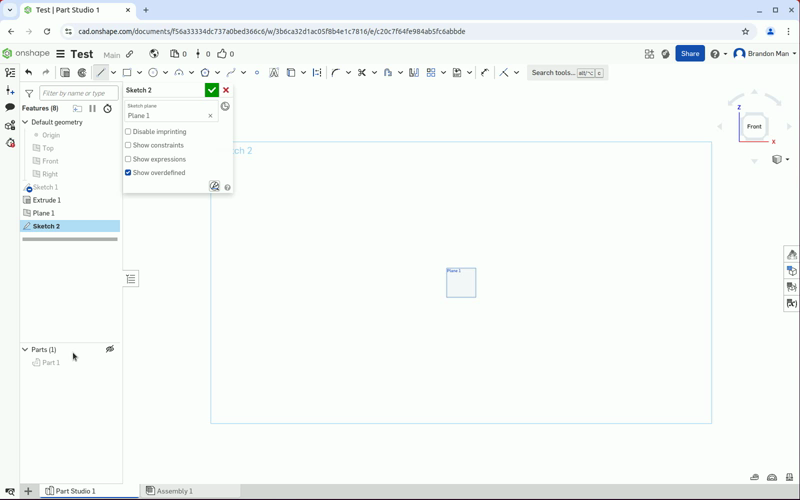
key_down(shift)
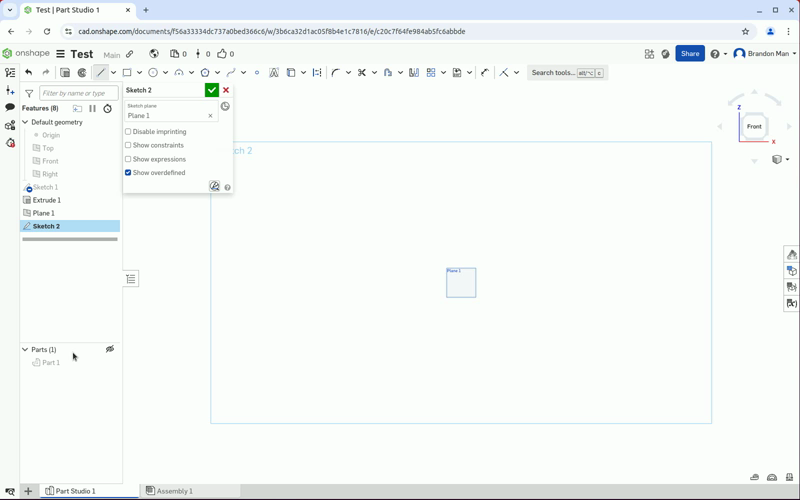
mouse_move(441, 294)
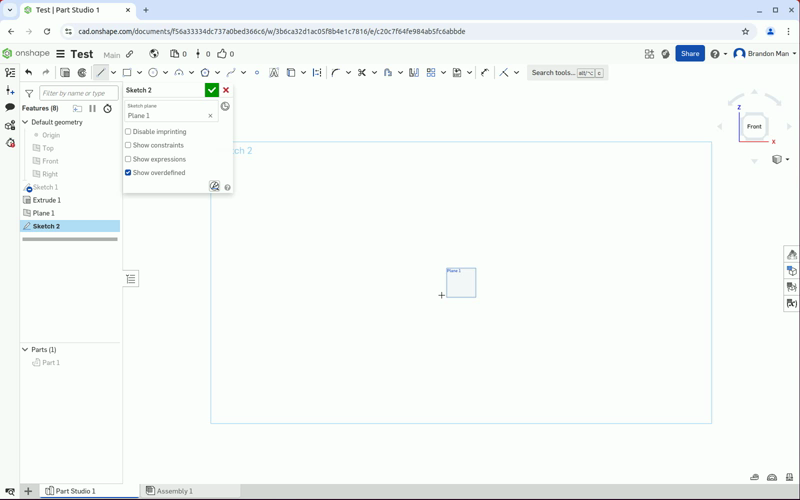
click(441, 294)
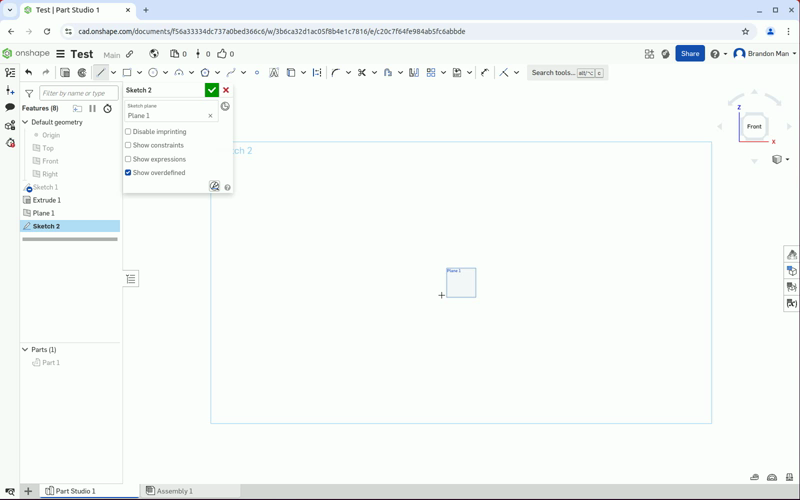
key_up(shift)
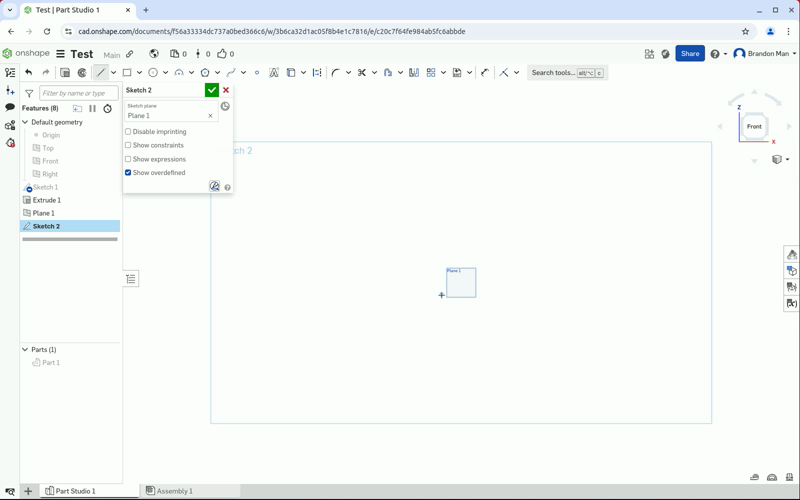
key_down(shift)
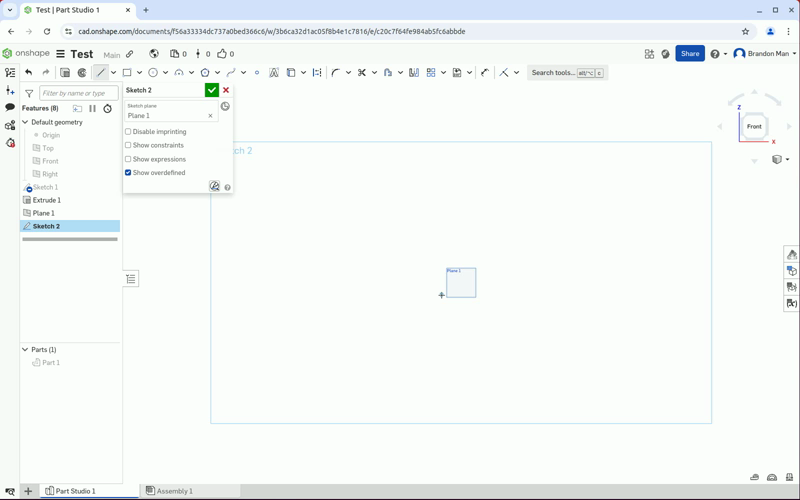
mouse_move(471, 294)
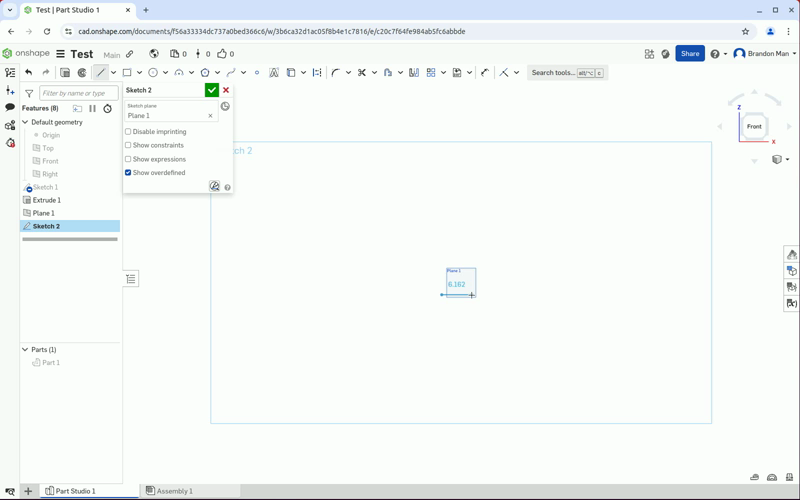
mouse_move(461, 305)
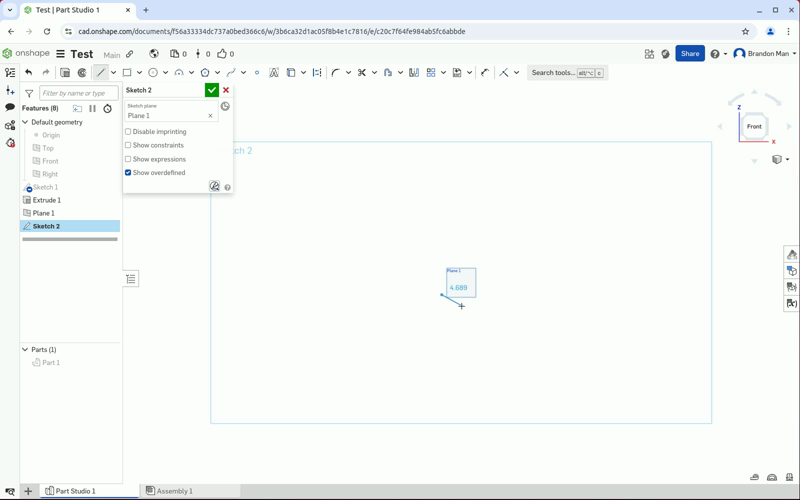
click(461, 305)
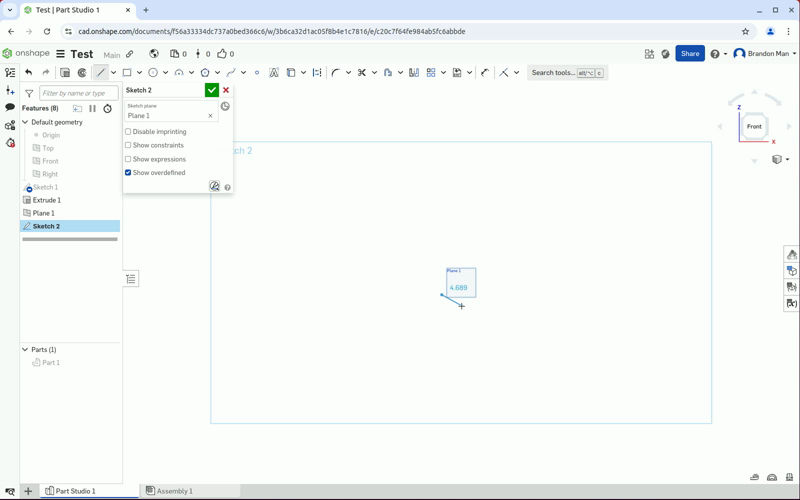
key_up(shift)
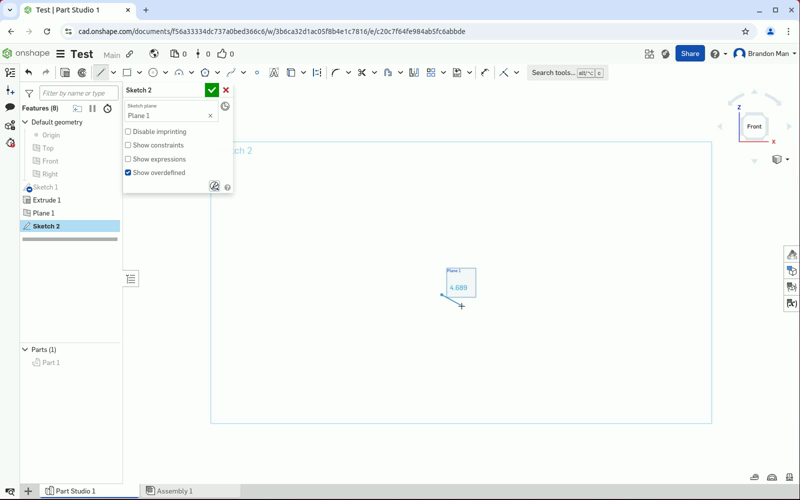
key_down(shift)
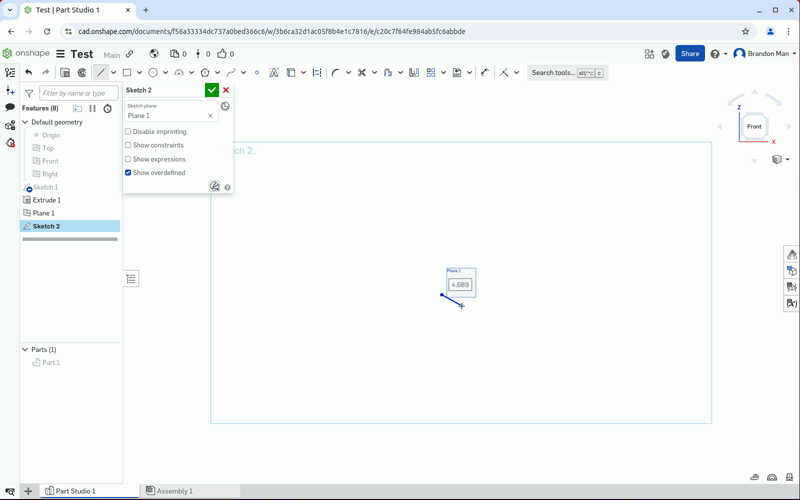
mouse_move(492, 305)
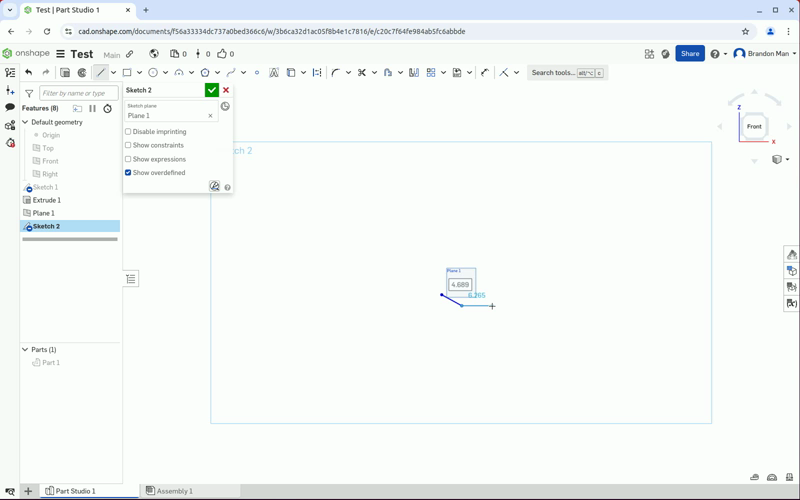
mouse_move(481, 294)
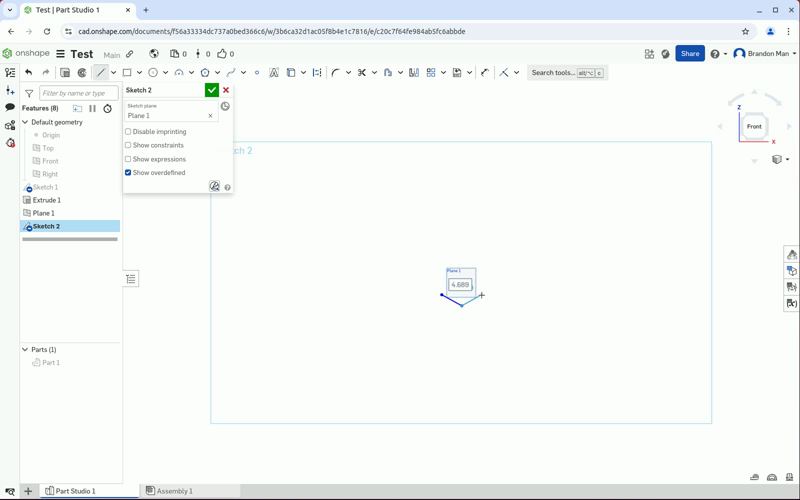
click(481, 294)
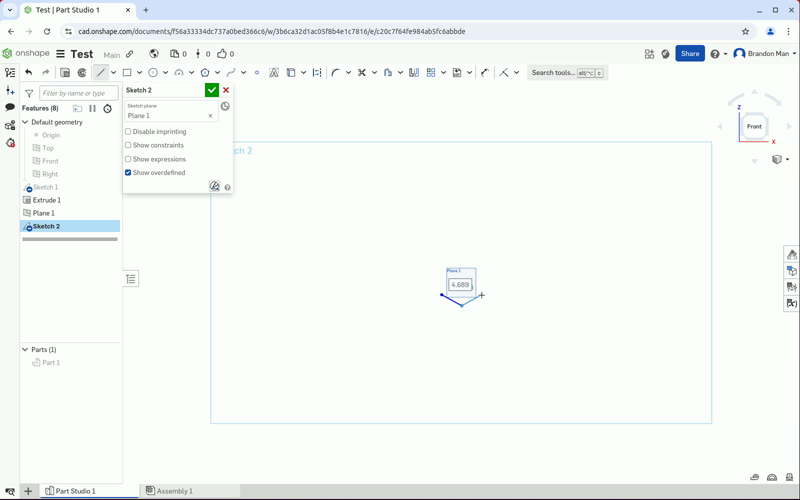
key_up(shift)
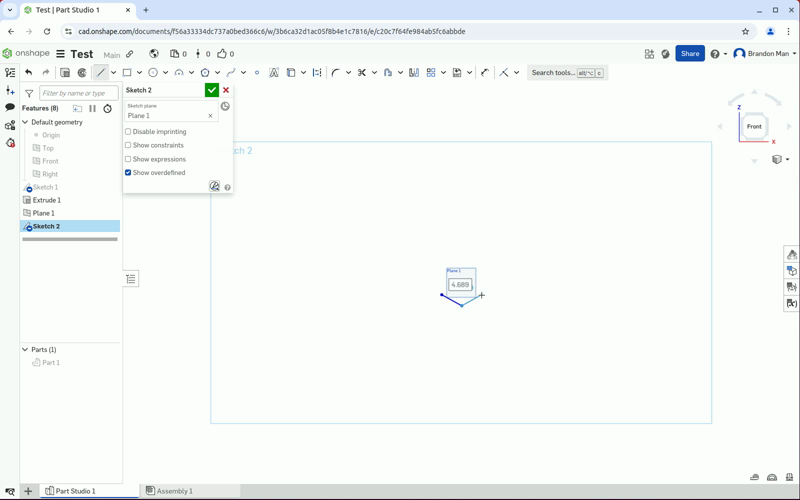
key_down(shift)
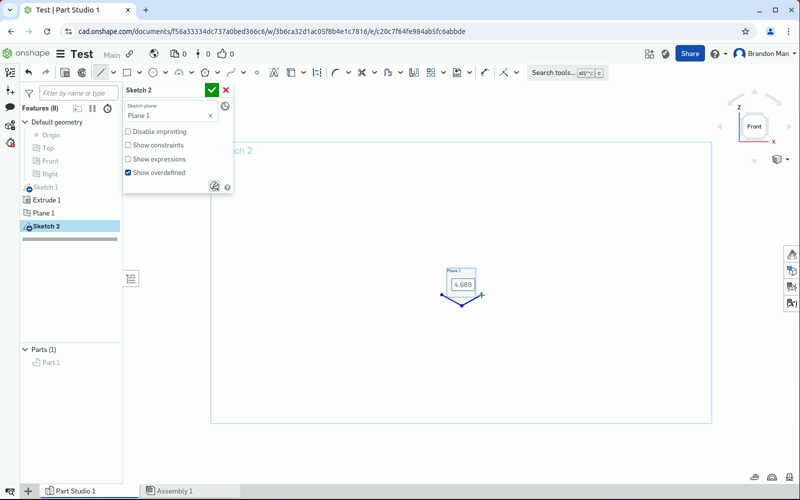
mouse_move(511, 294)
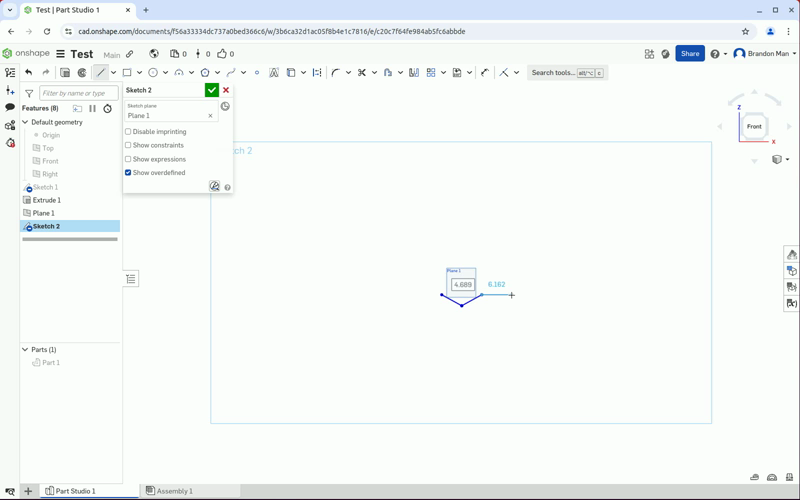
mouse_move(481, 271)
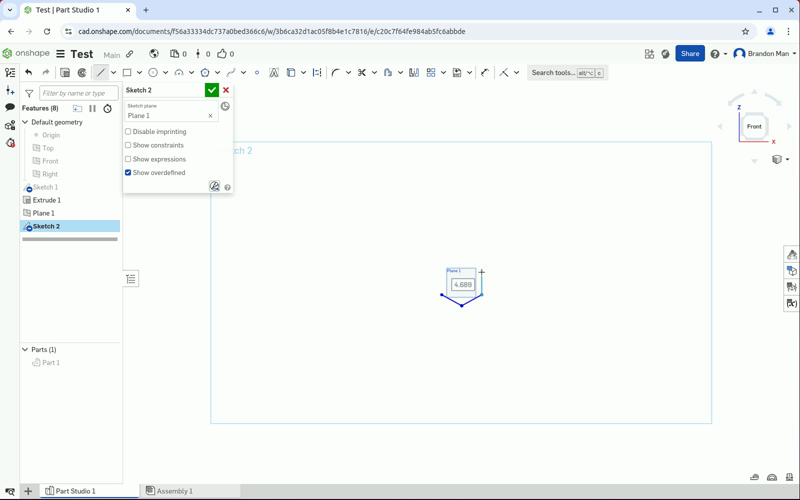
click(481, 271)
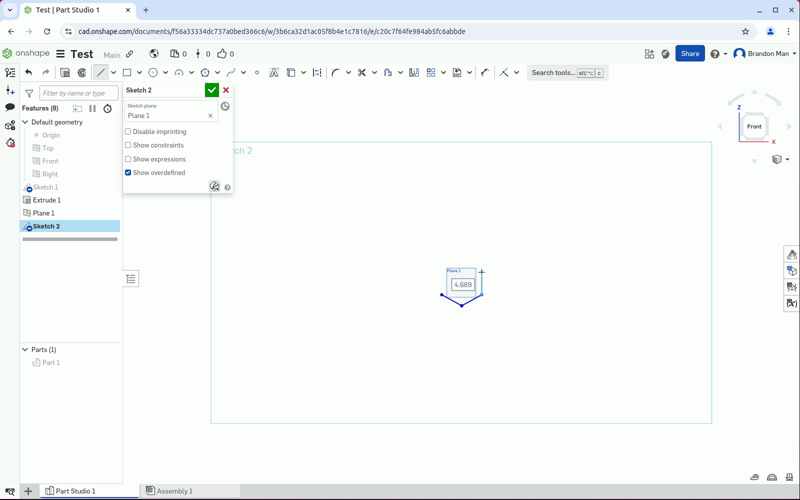
key_up(shift)
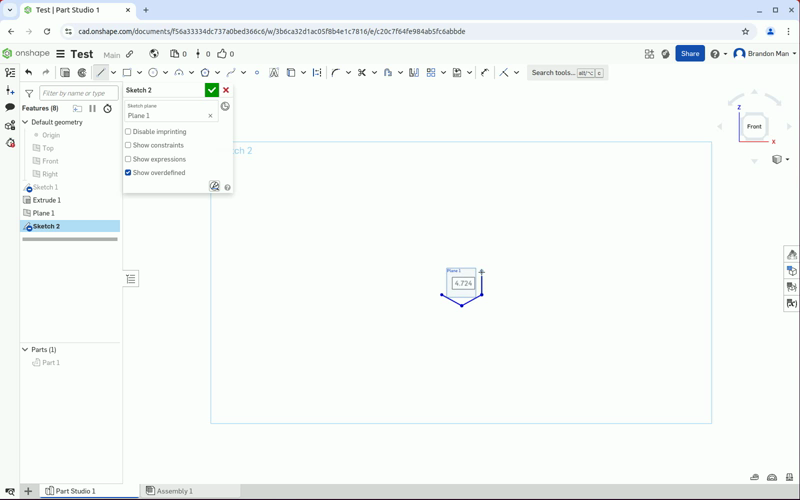
key_down(shift)
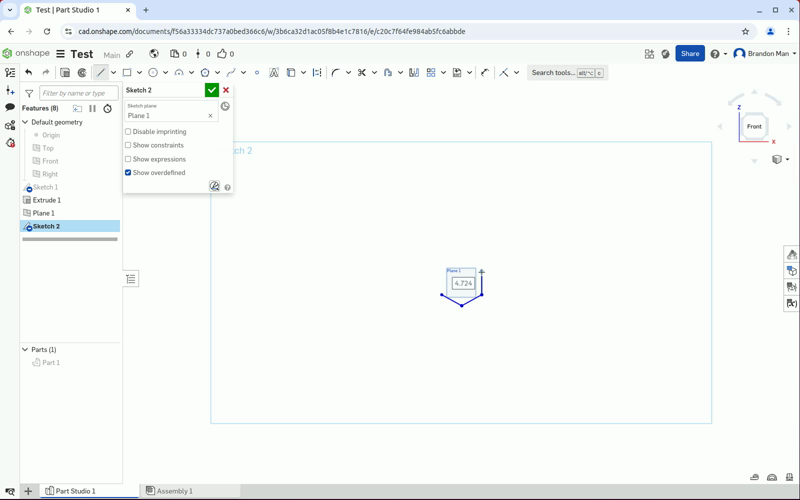
mouse_move(511, 271)
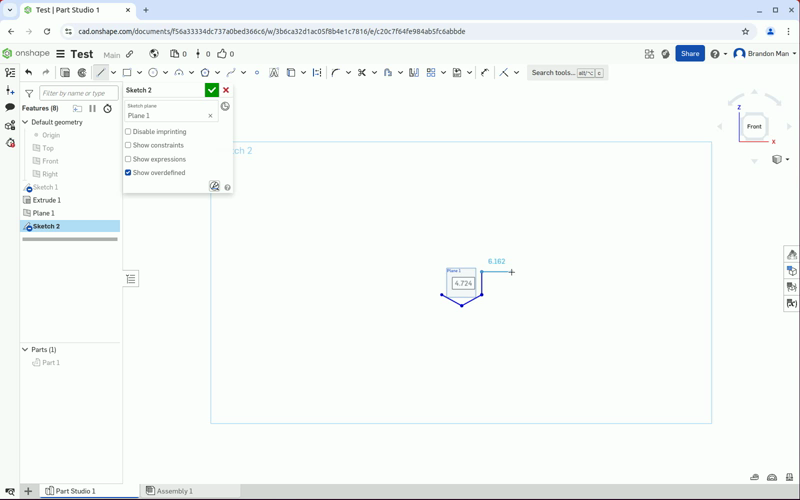
mouse_move(461, 260)
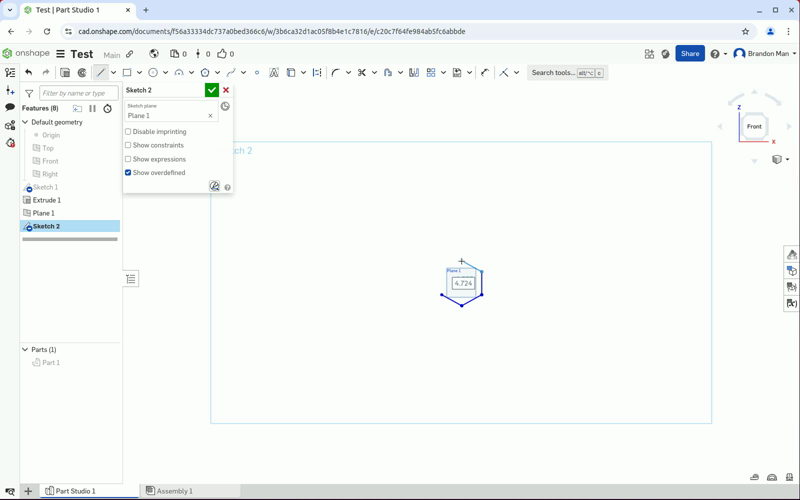
click(461, 260)
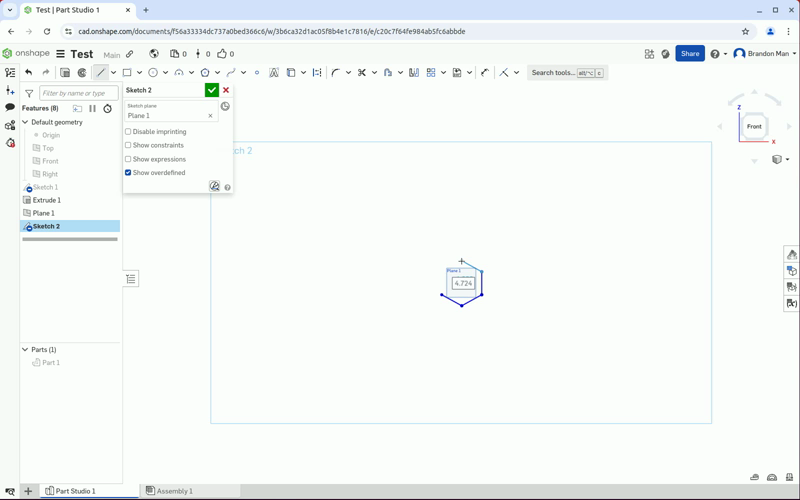
key_up(shift)
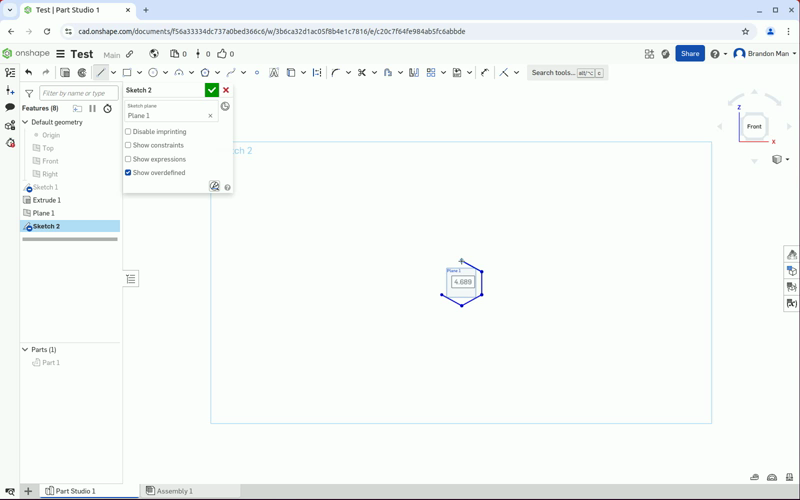
key_down(shift)
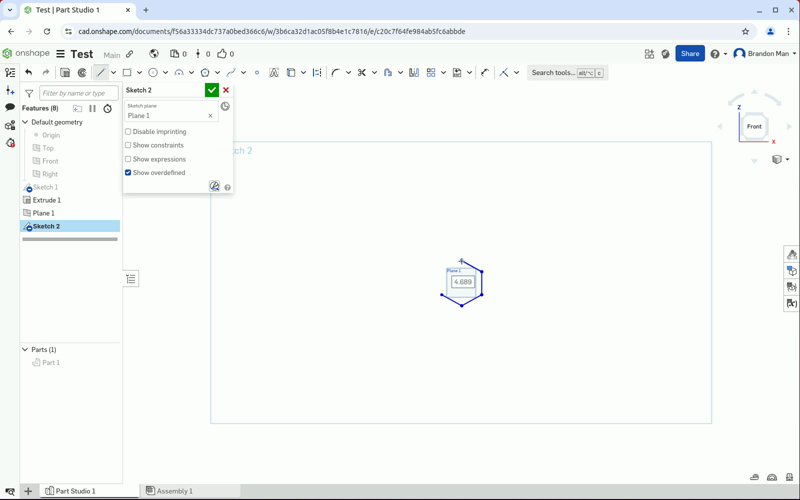
mouse_move(492, 260)
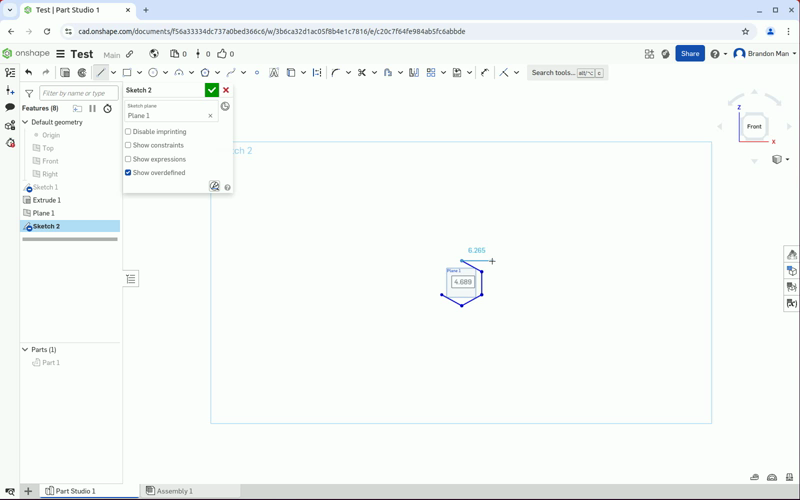
mouse_move(441, 271)
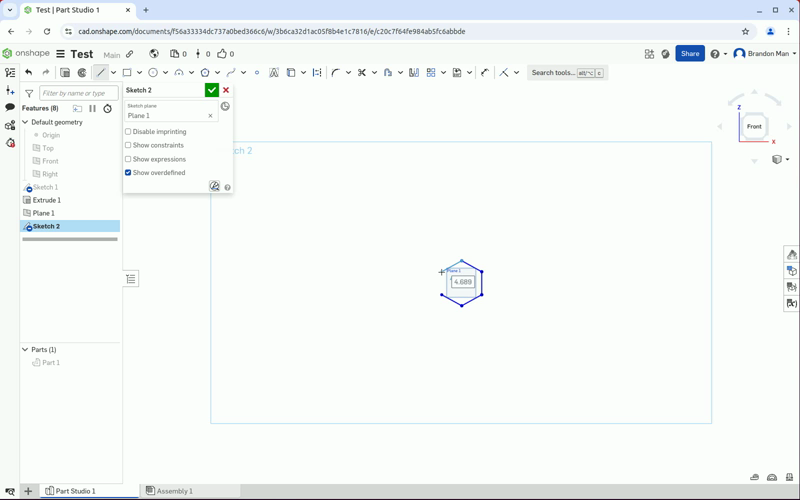
click(441, 271)
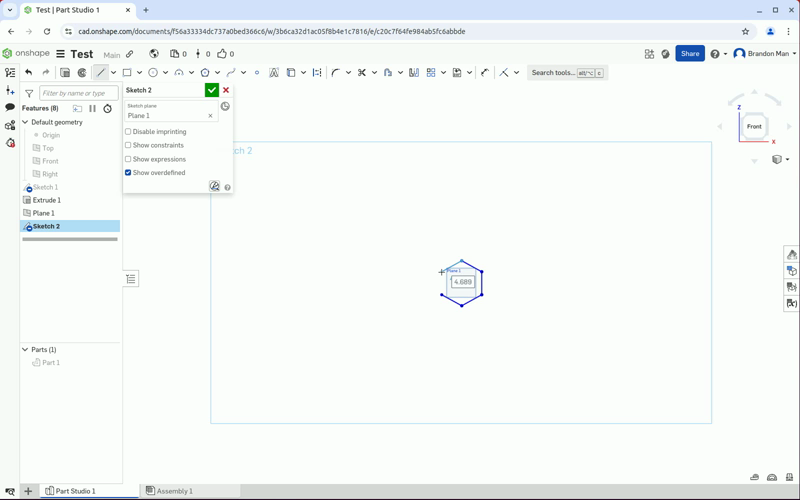
key_up(shift)
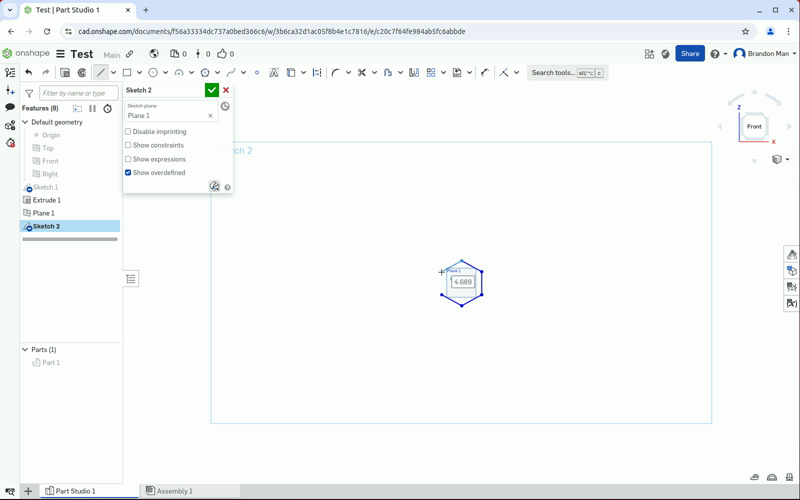
mouse_move(471, 271)
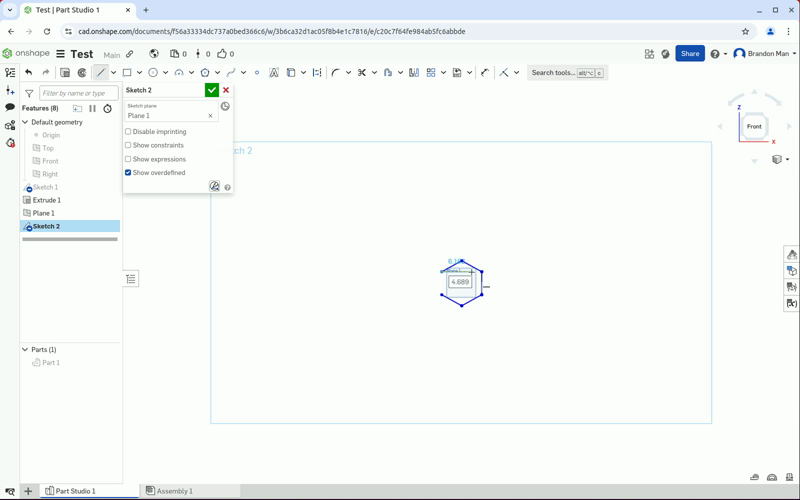
key_down(shift)
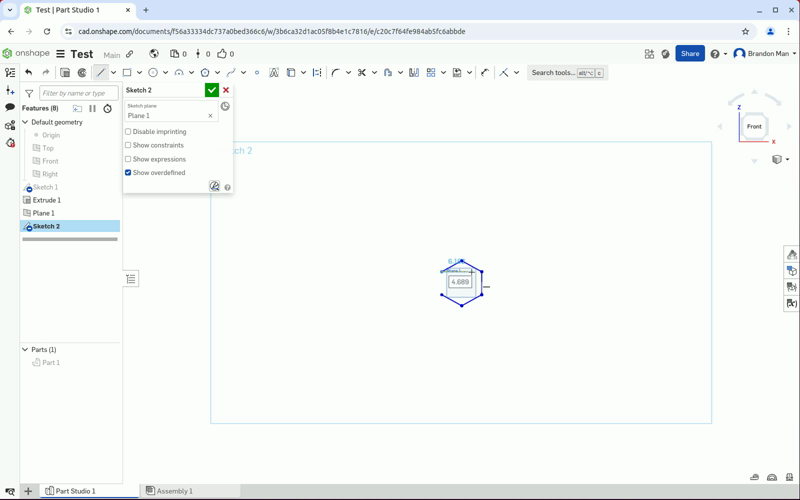
mouse_move(441, 294)
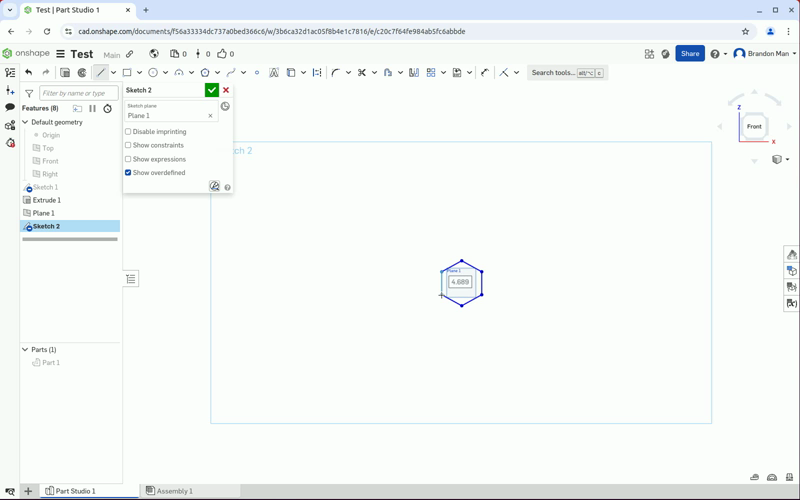
key_up(shift)
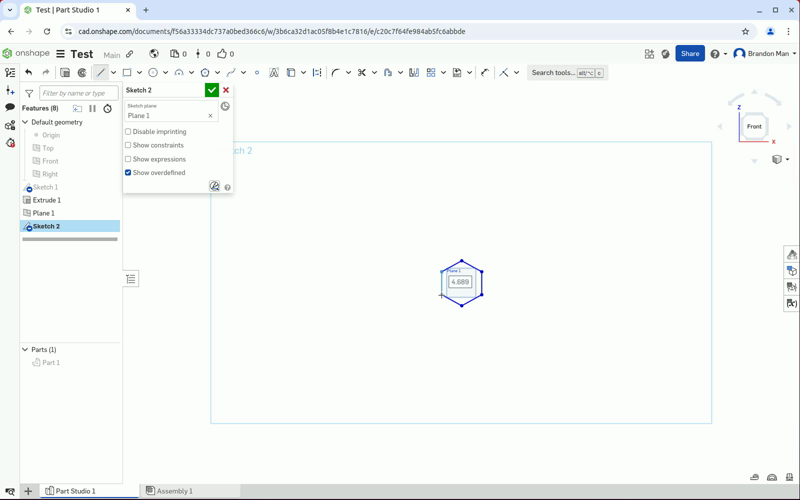
click(441, 294)
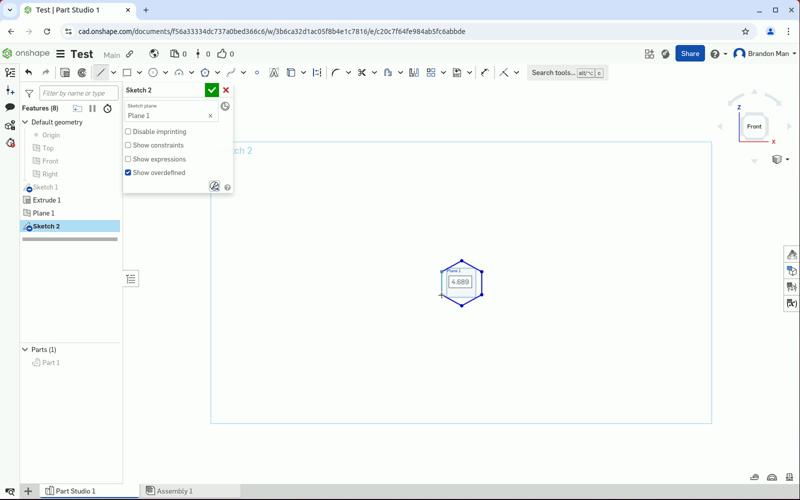
key(esc)
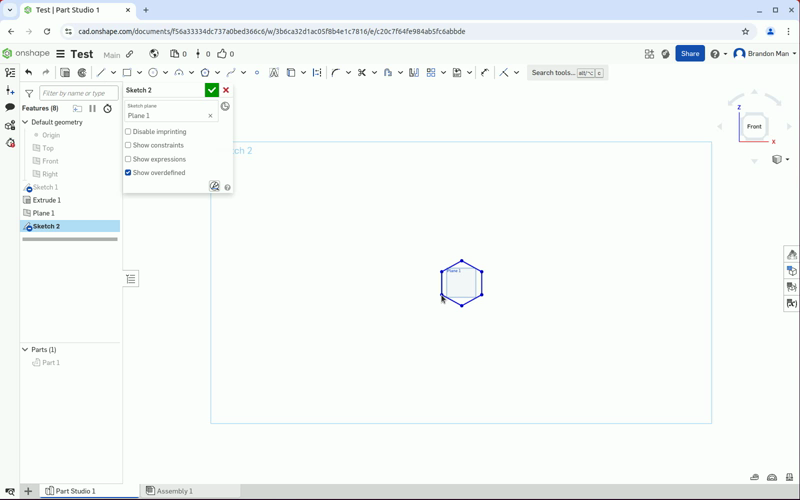
mouse_move(478, 273)
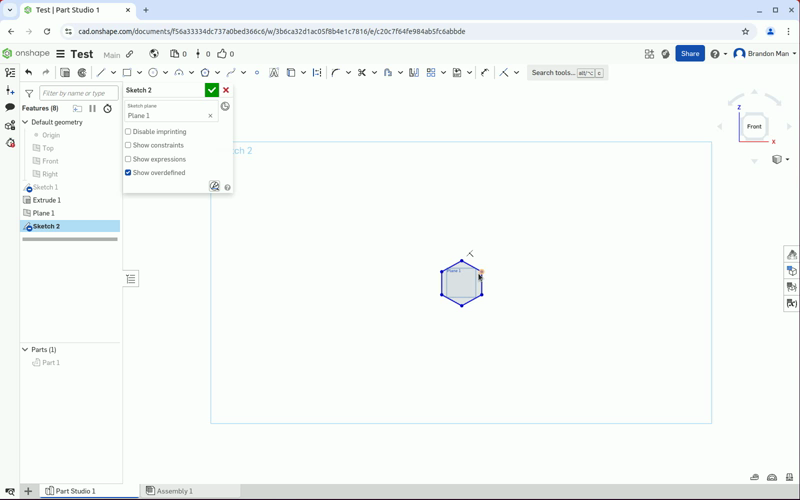
scroll(6)
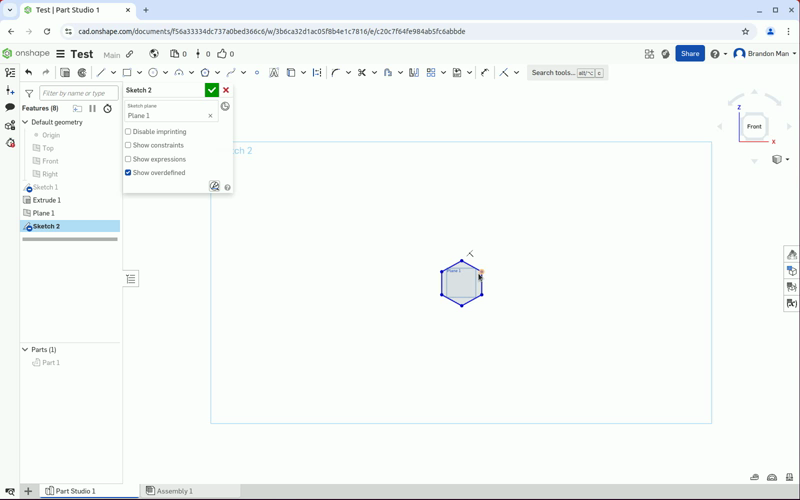
scroll(6)
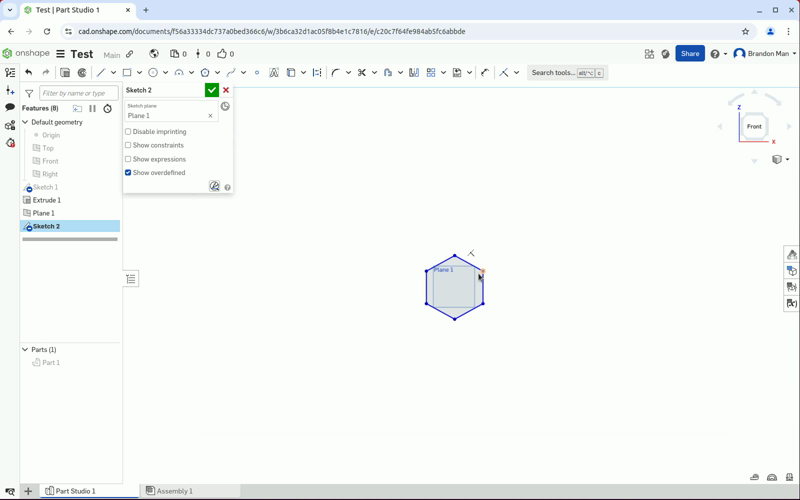
scroll(6)
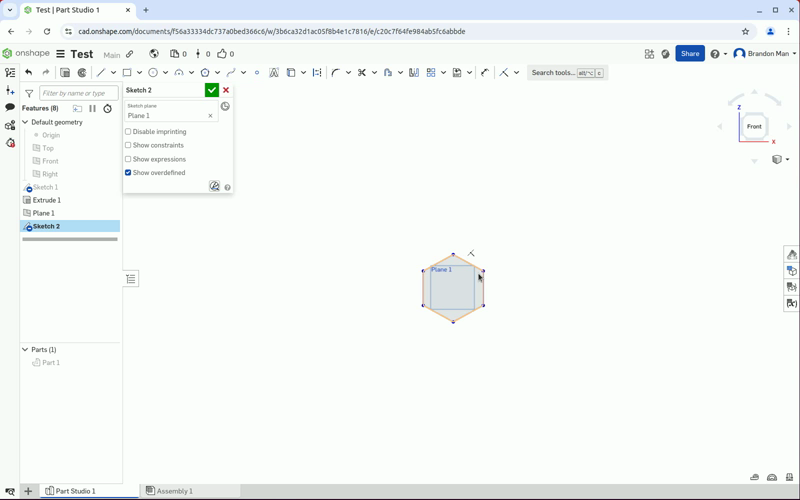
scroll(6)
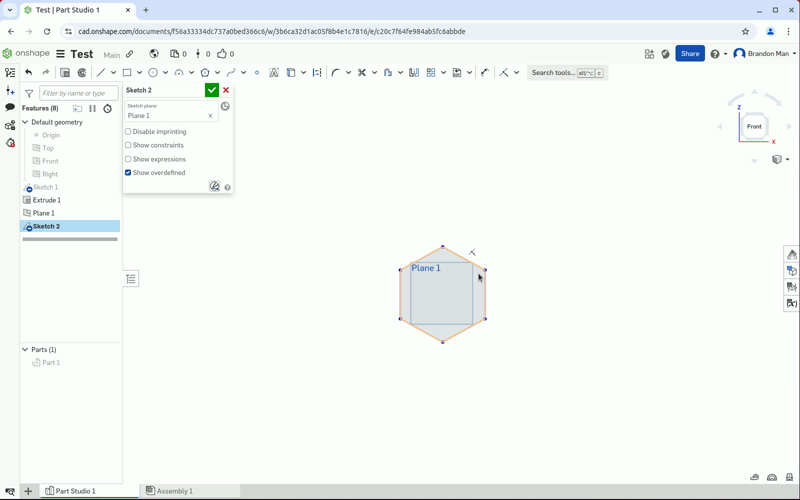
scroll(6)
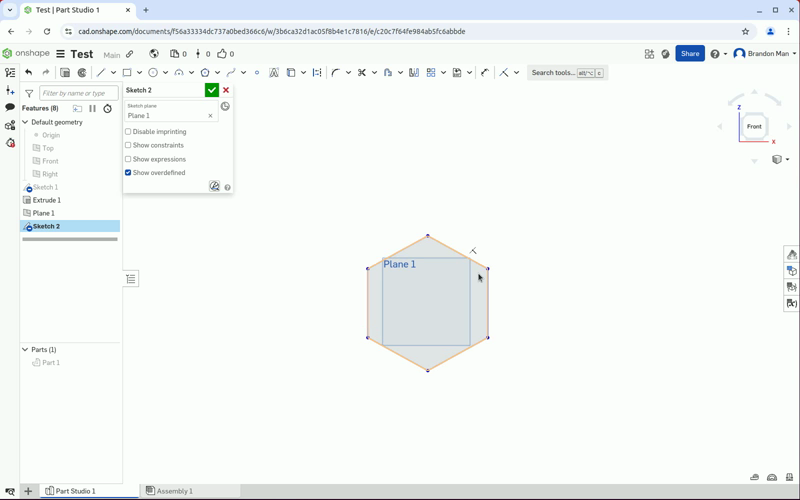
scroll(6)
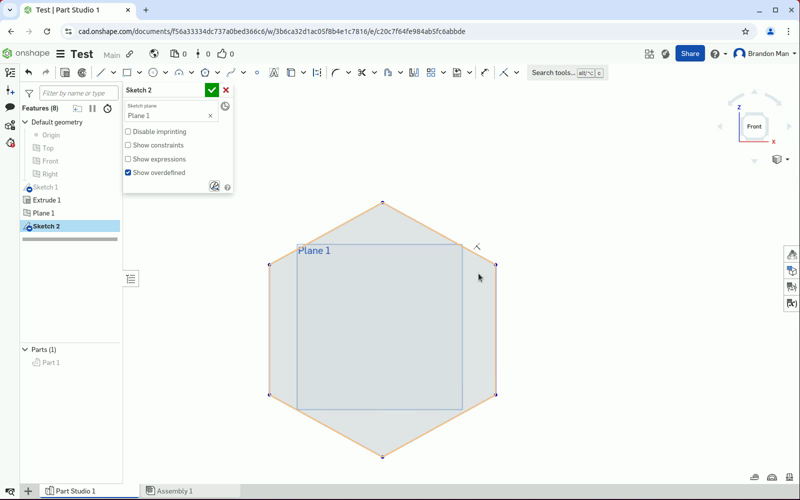
scroll(6)
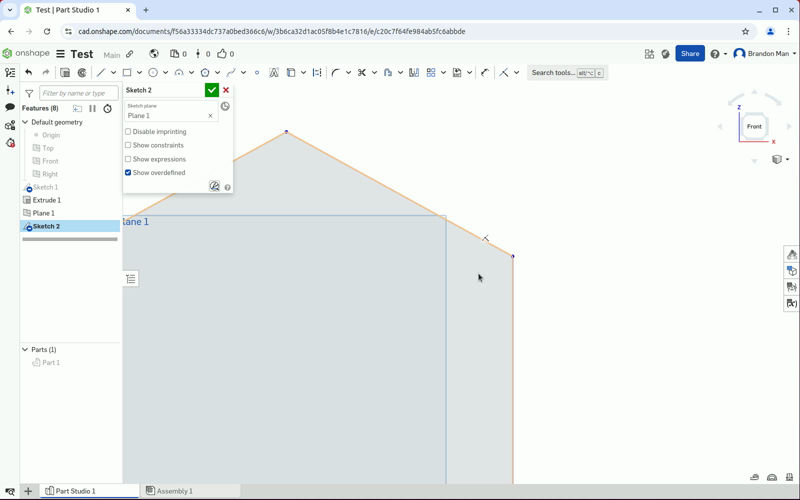
click(478, 273)
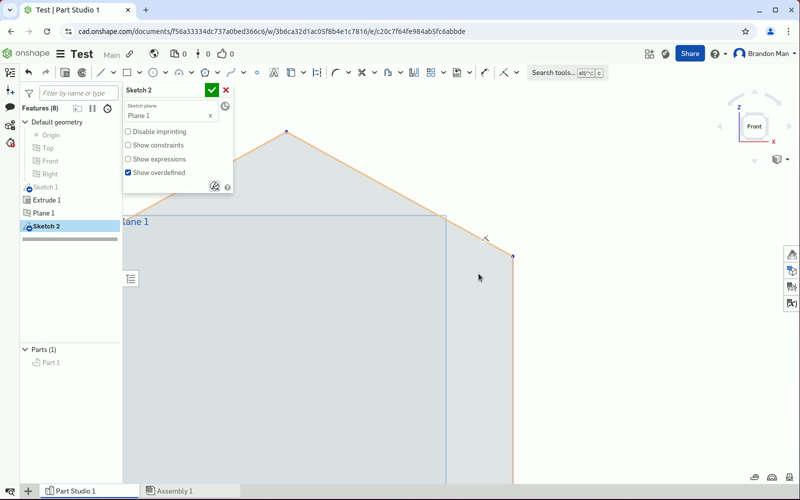
scroll(-6)
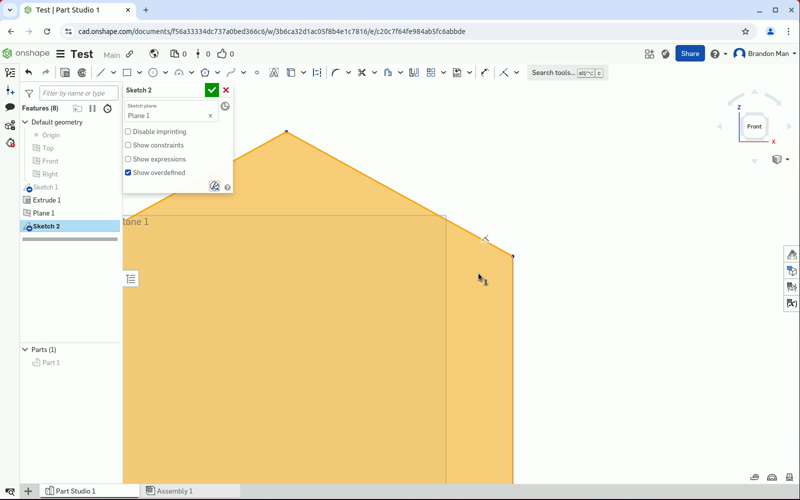
scroll(-6)
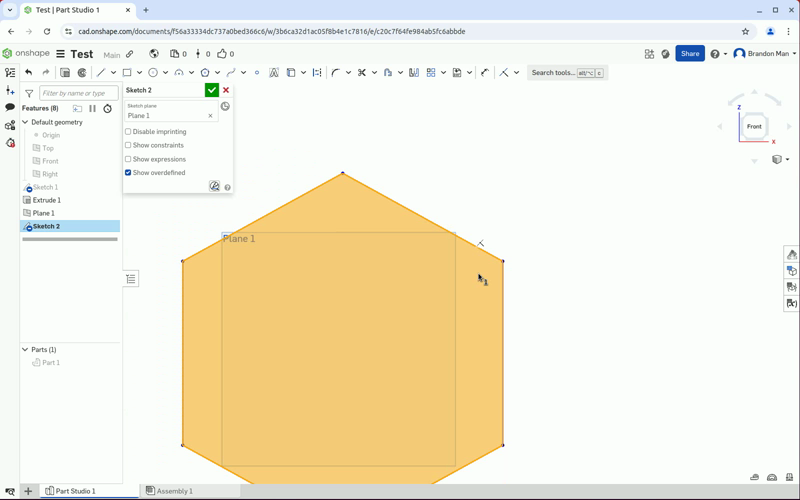
scroll(-6)
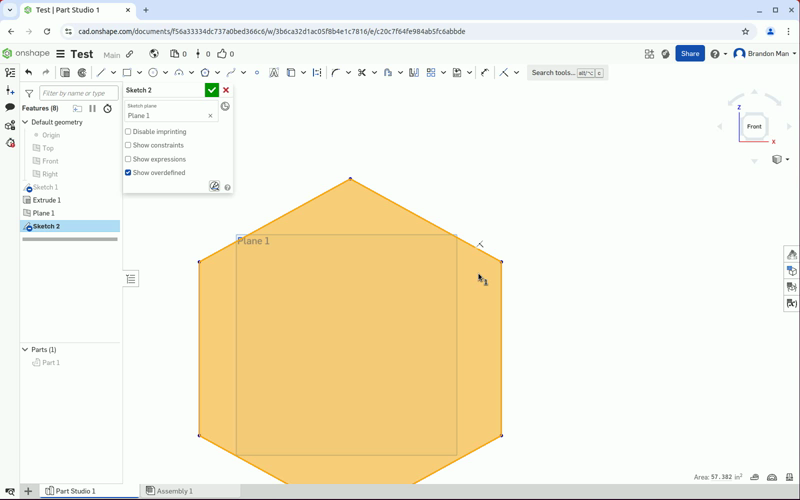
scroll(-6)
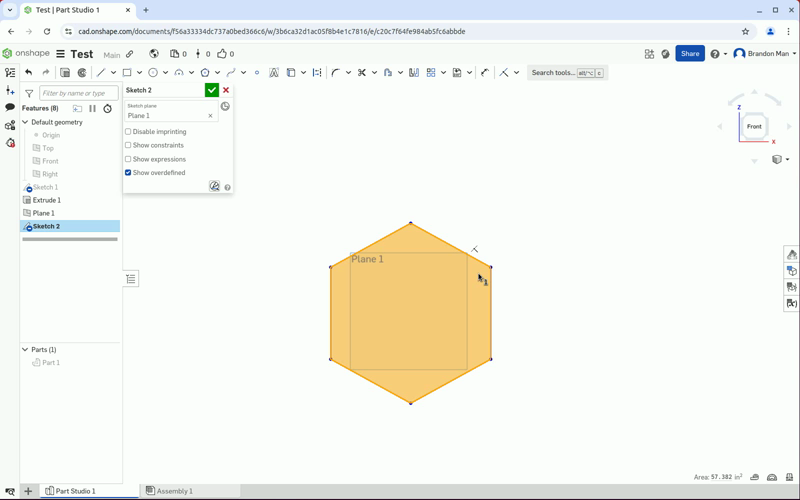
scroll(-6)
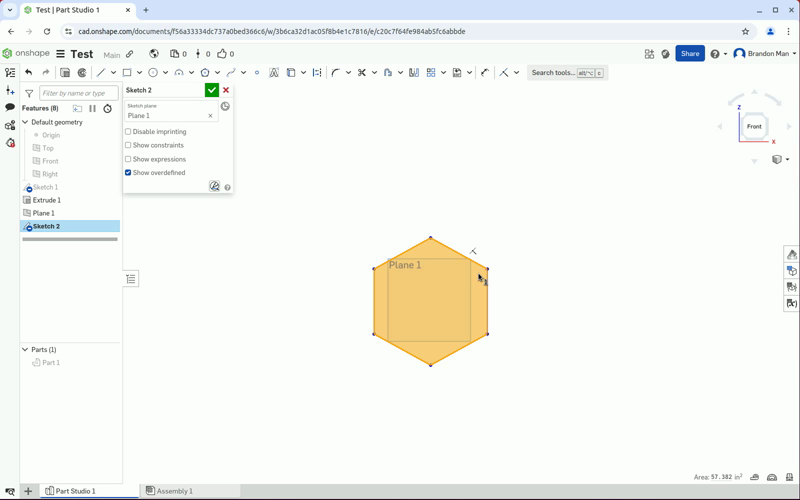
scroll(-6)
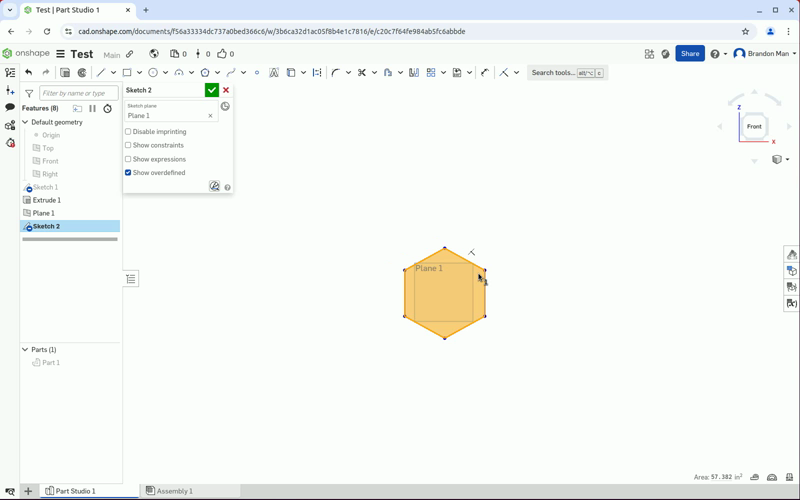
scroll(-6)
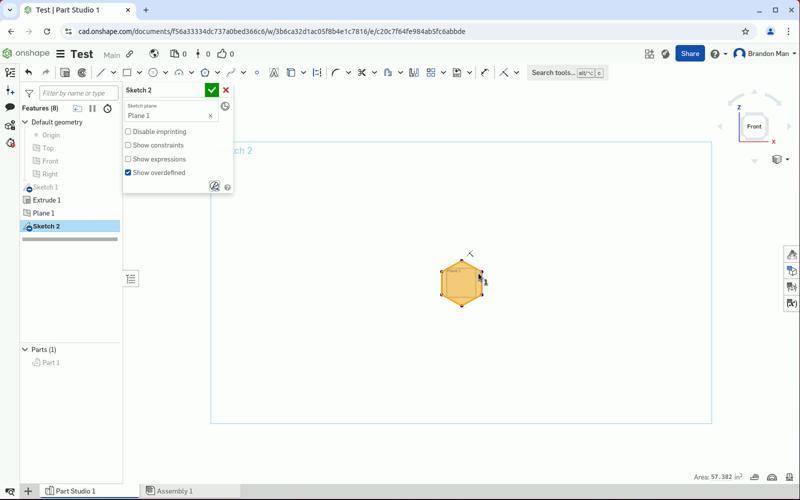
mouse_move(73, 352)
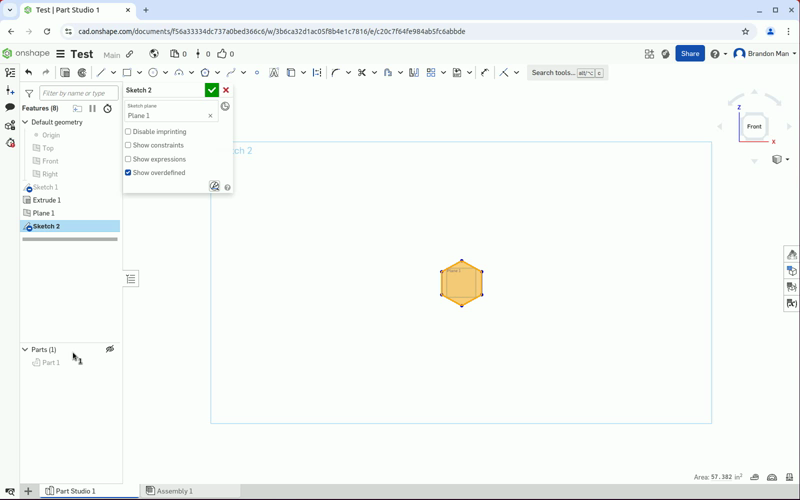
key(shift+y)
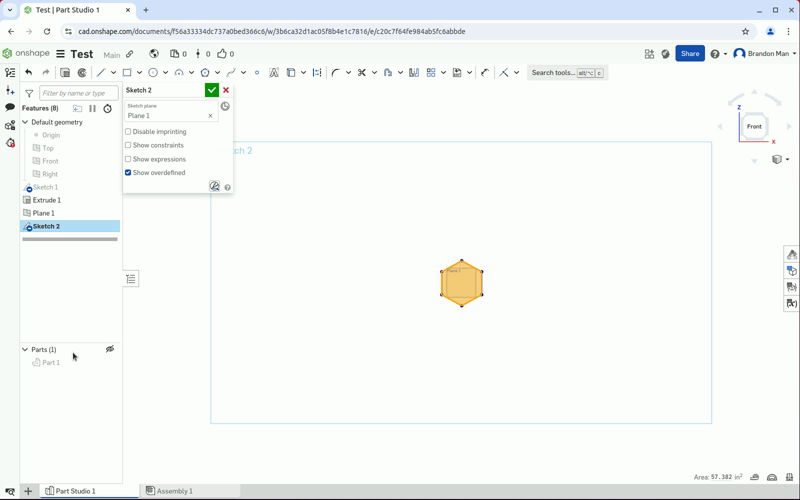
key(shift+e)
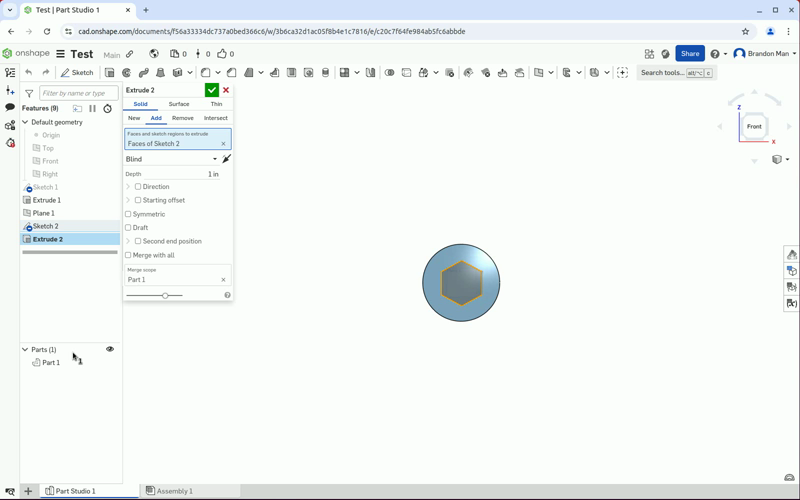
mouse_move(143, 106)
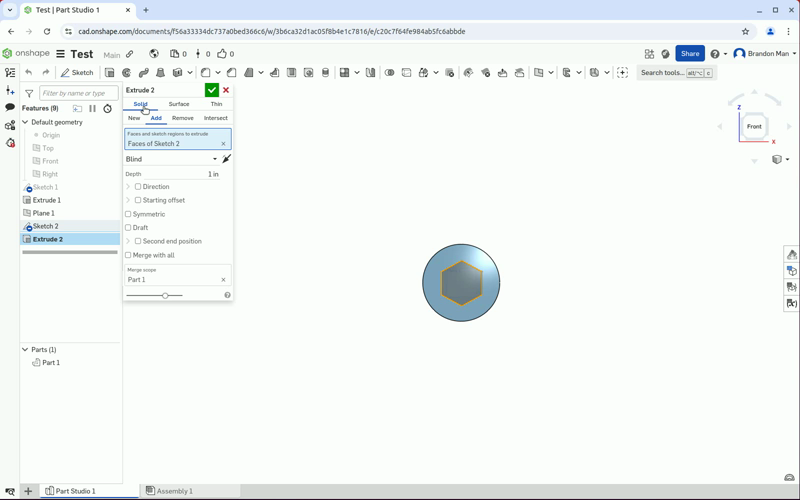
click(143, 106)
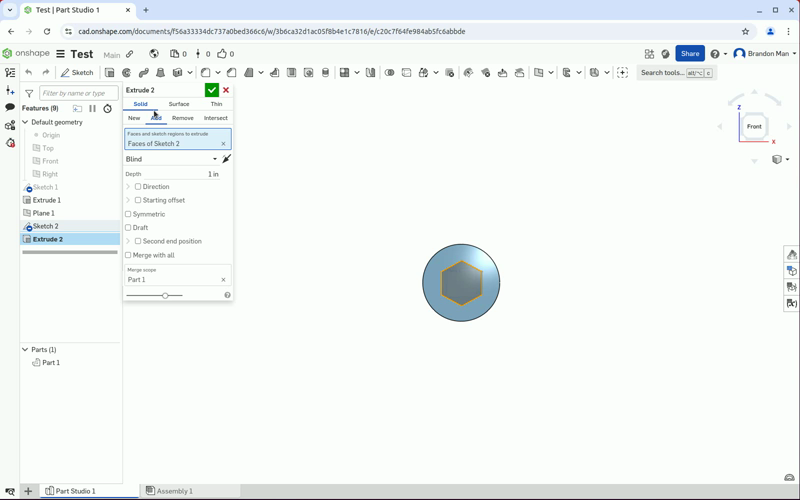
mouse_move(186, 120)
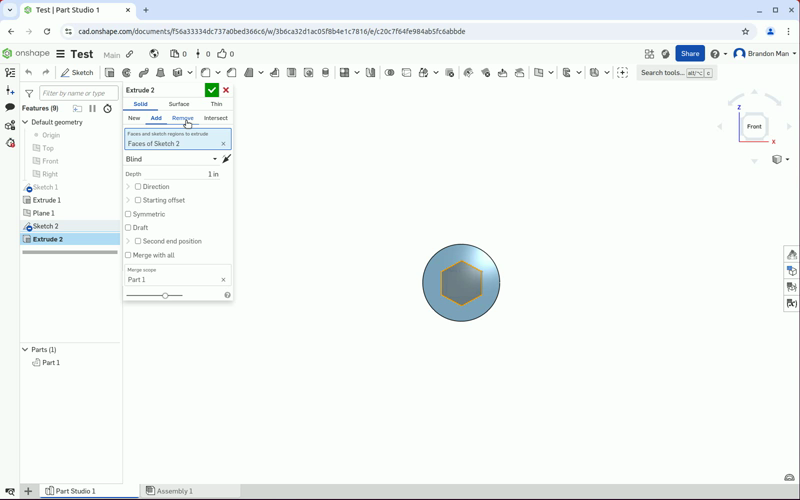
click(186, 120)
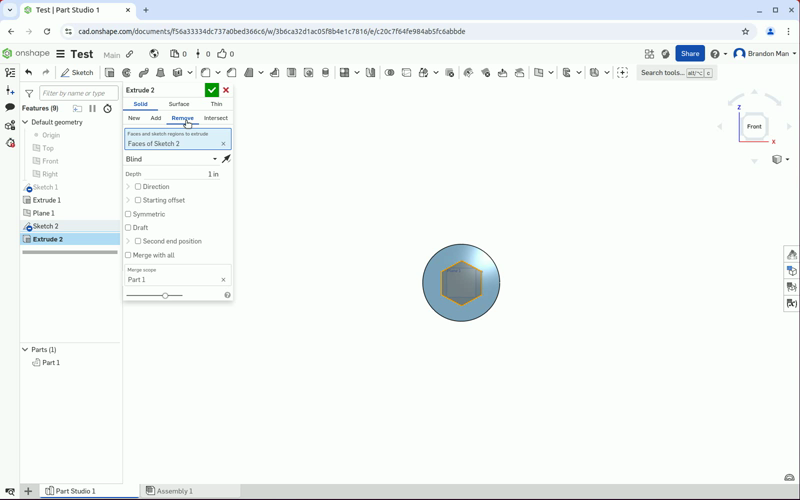
key(tab, 4)
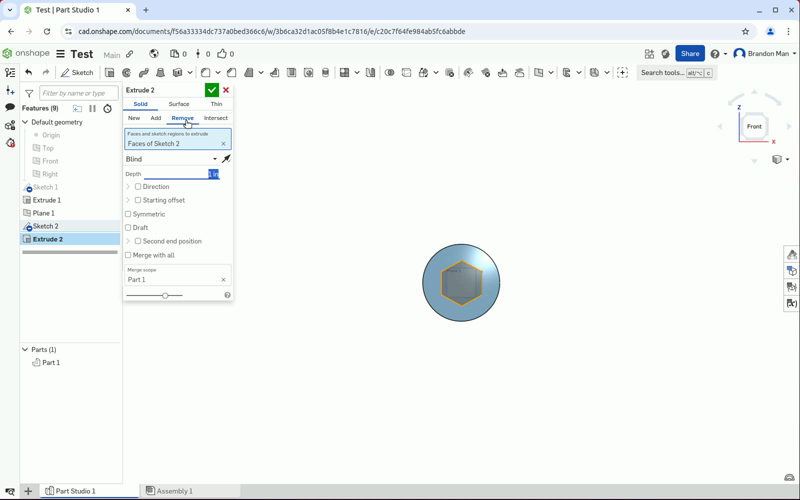
text(23.108)
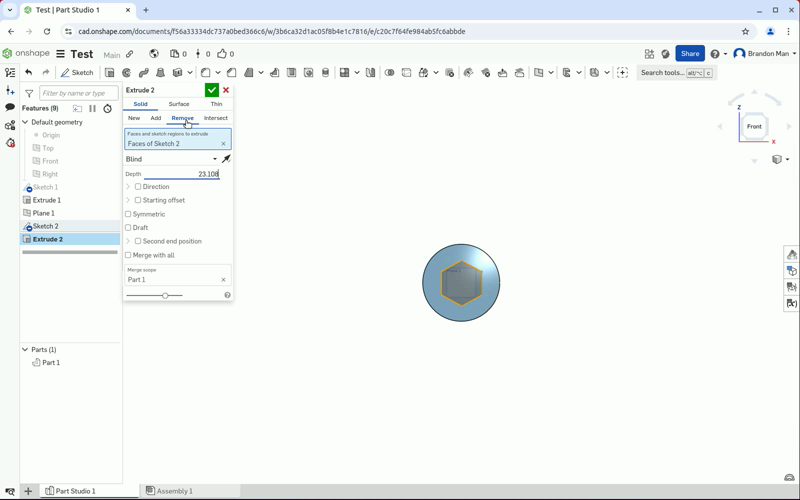
key(tab, 6)
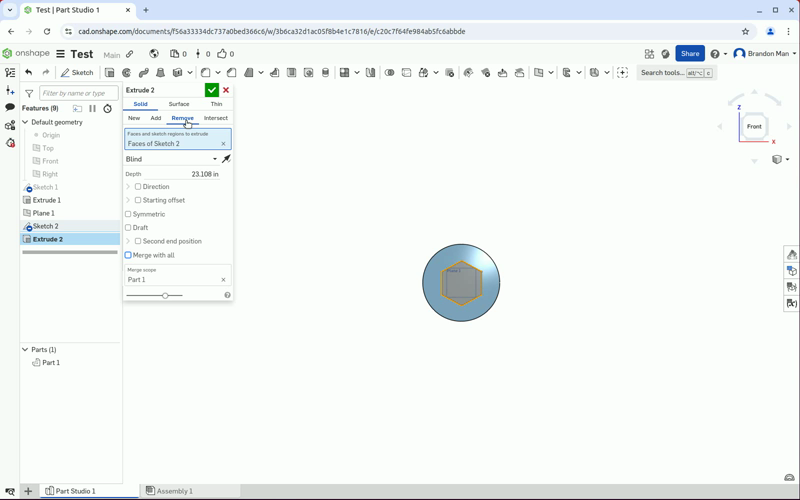
key(space)
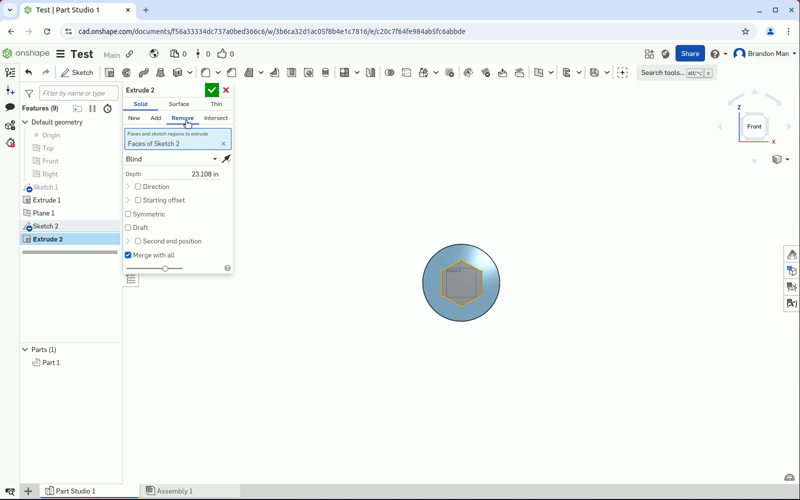
key(enter)
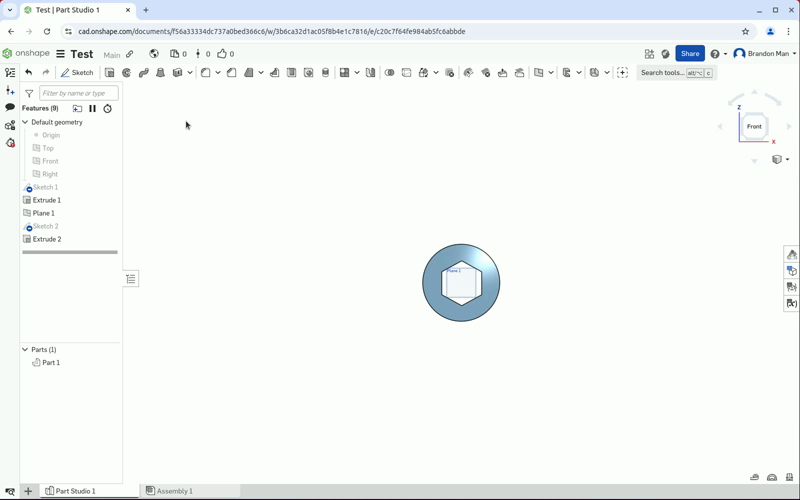
key(shift+h)
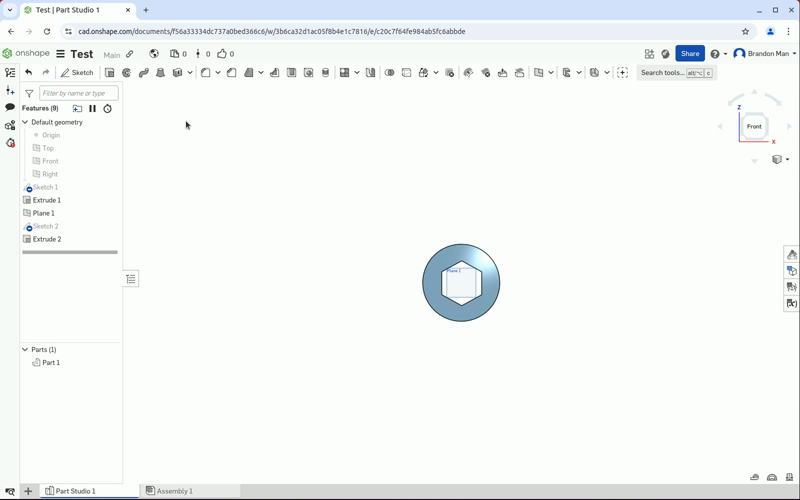
key(shift+h)
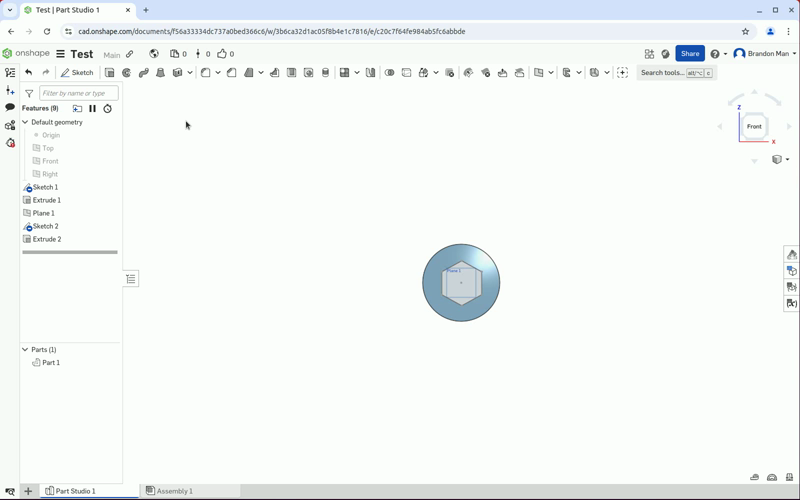
key(shift+7)
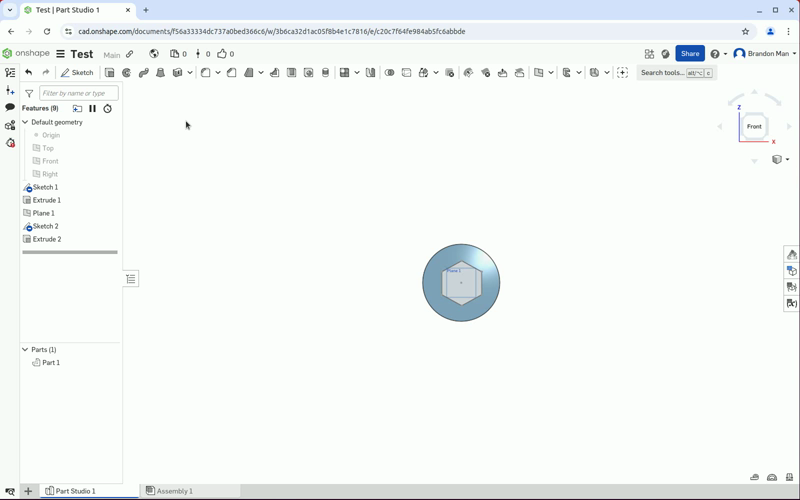
key(left, 2)
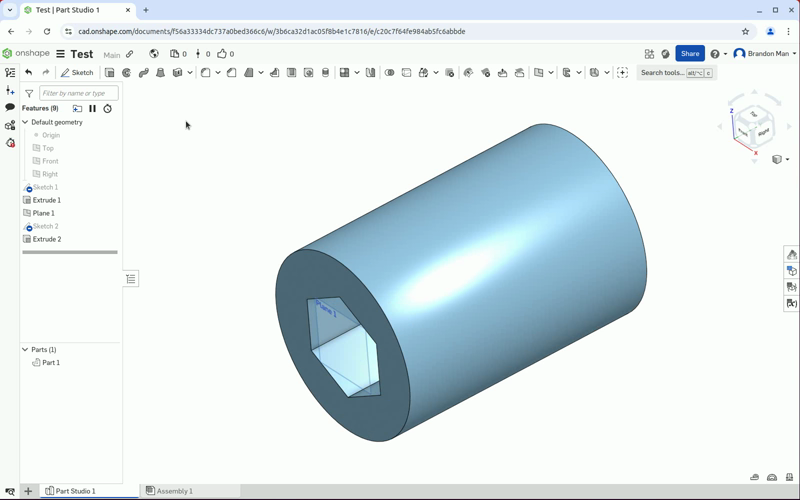
key(down, 2)
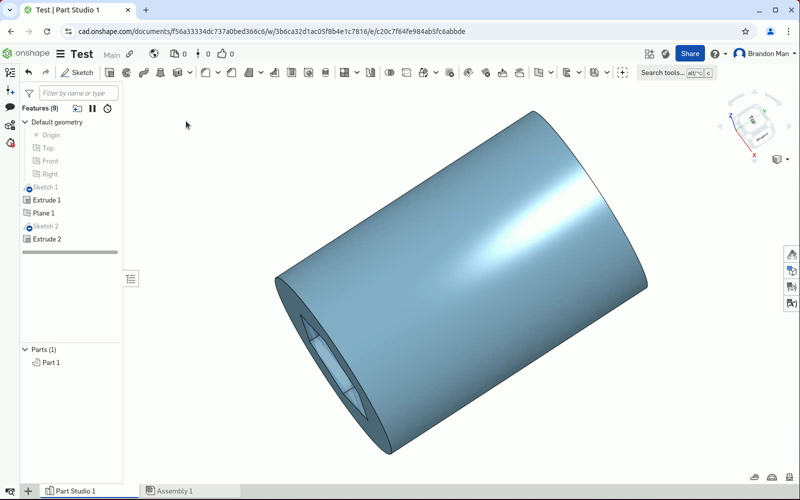
key(up, 2)
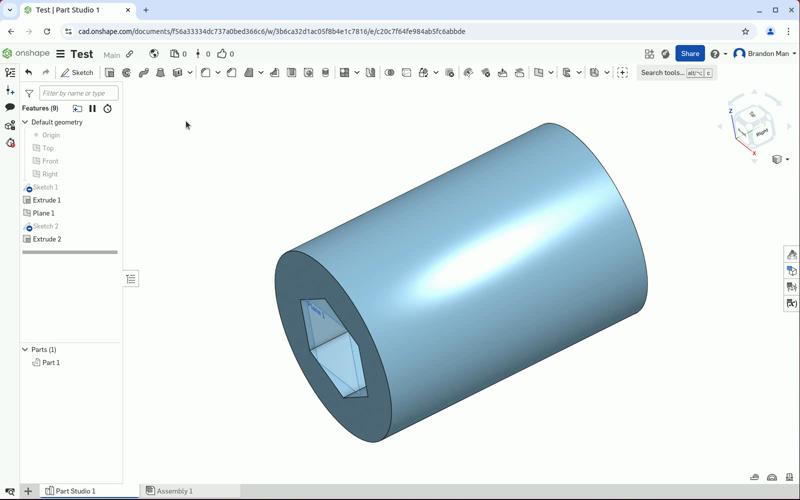
key(right, 2)
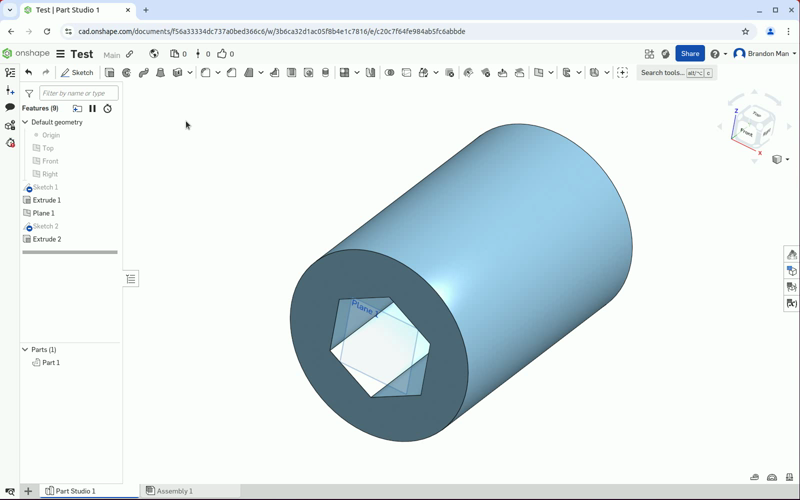
mouse_move(73, 189)
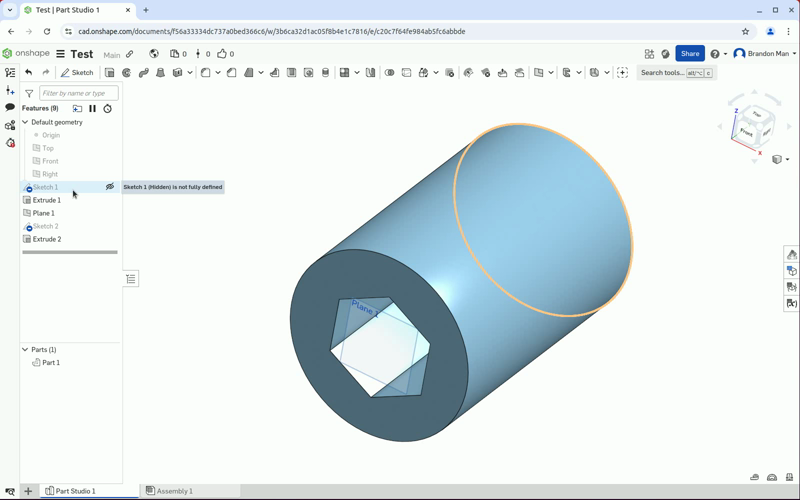
click(73, 189)